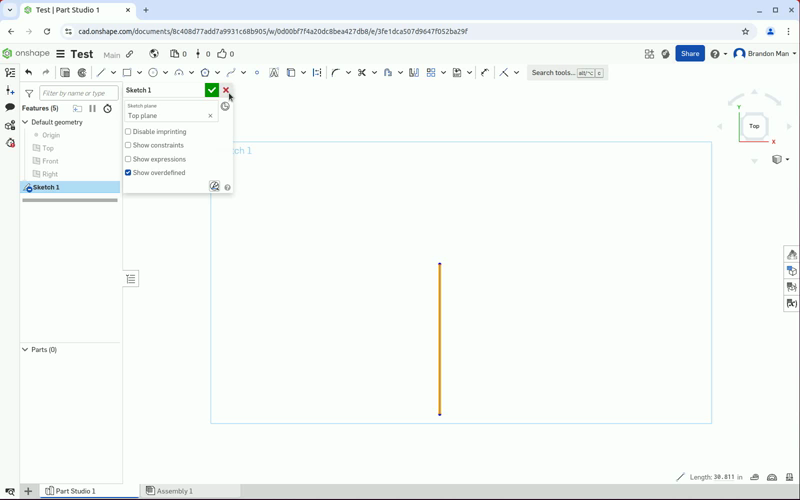
key(shift+h)
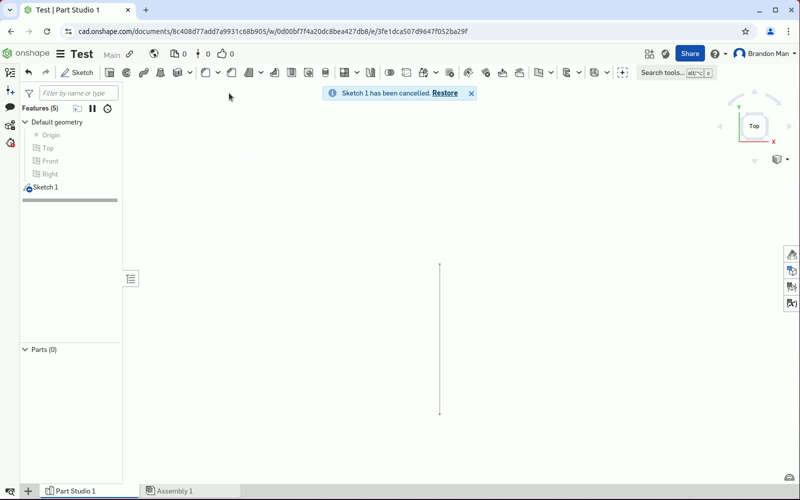
key(shift+s)
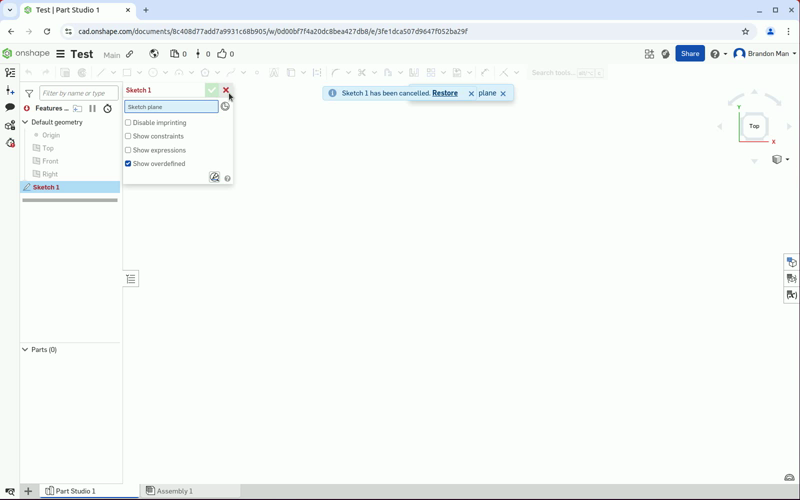
mouse_move(73, 150)
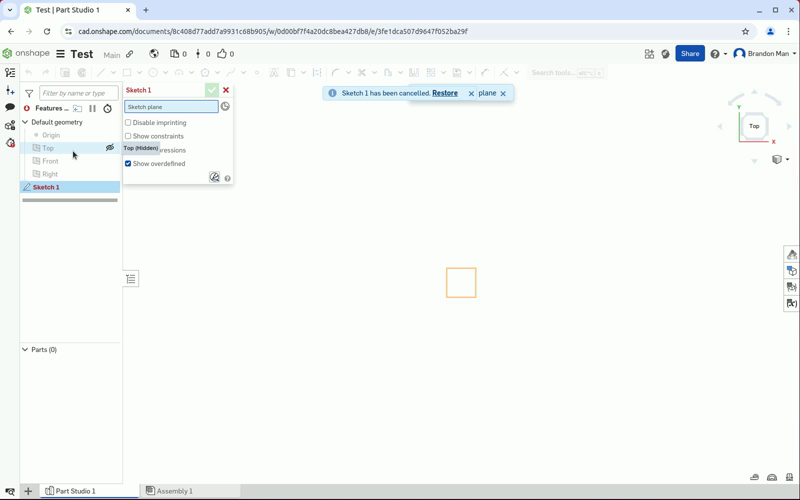
click(73, 150)
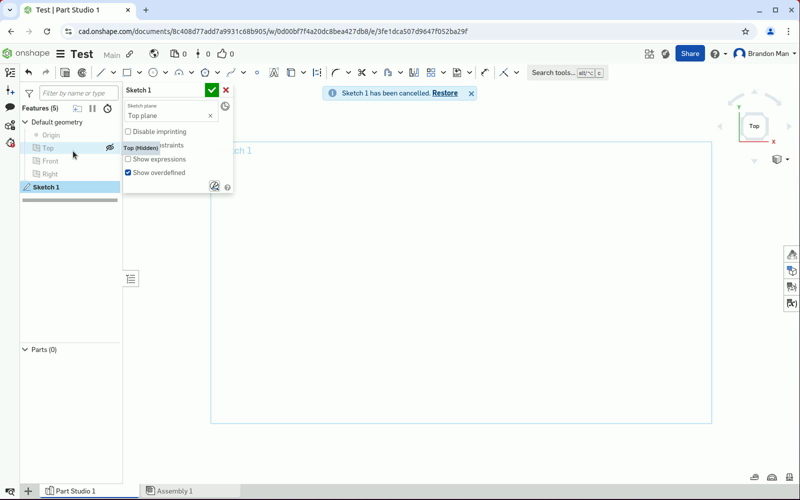
mouse_move(73, 352)
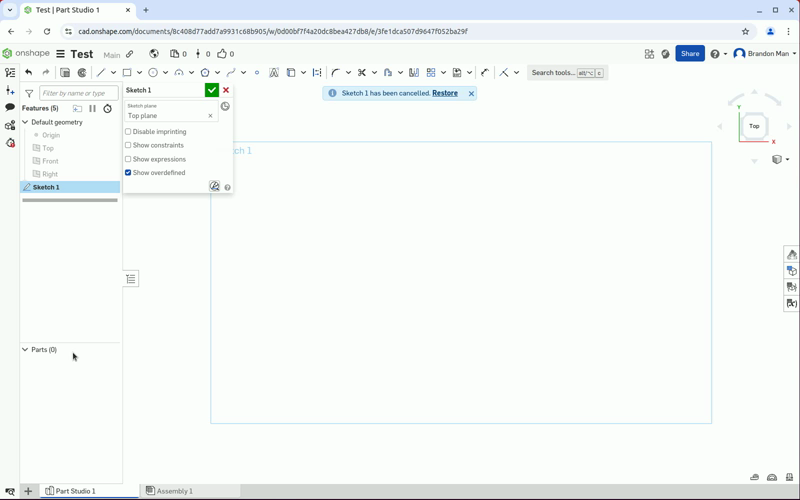
key(y)
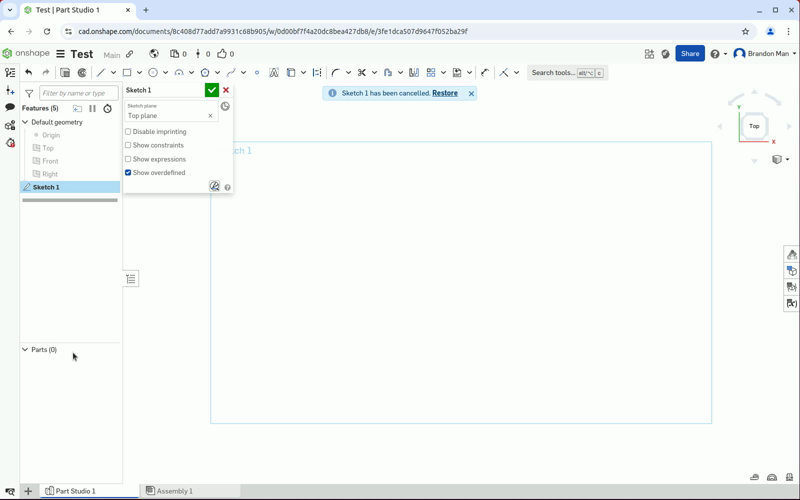
key(l)
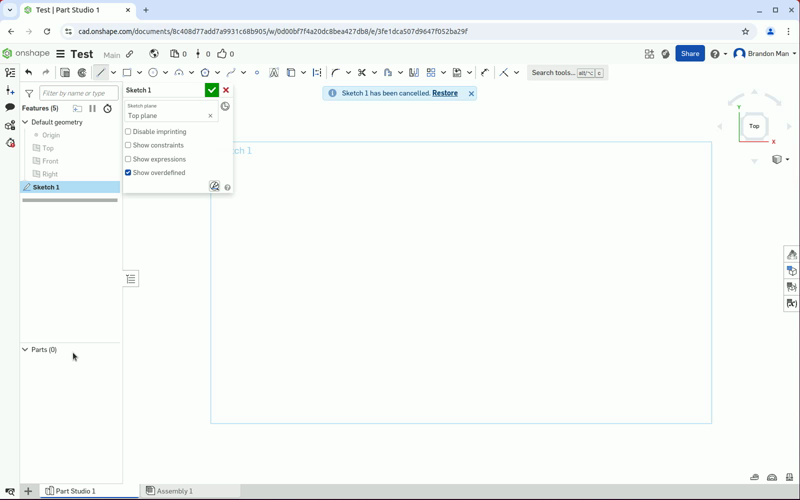
key_down(shift)
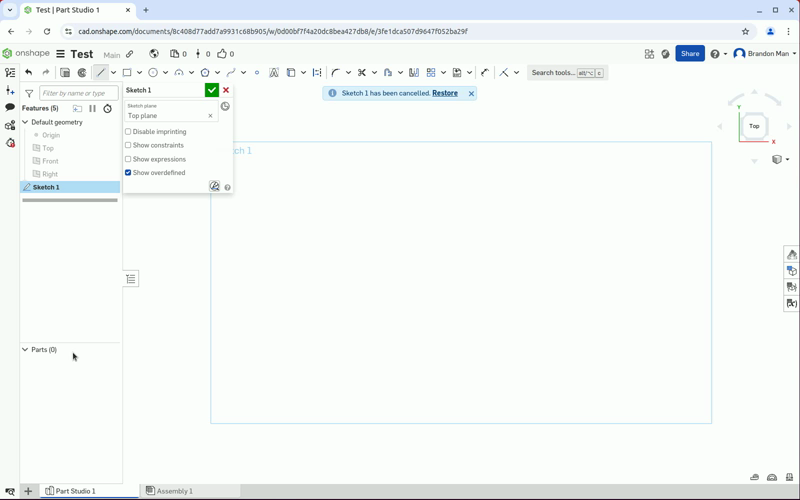
mouse_move(441, 197)
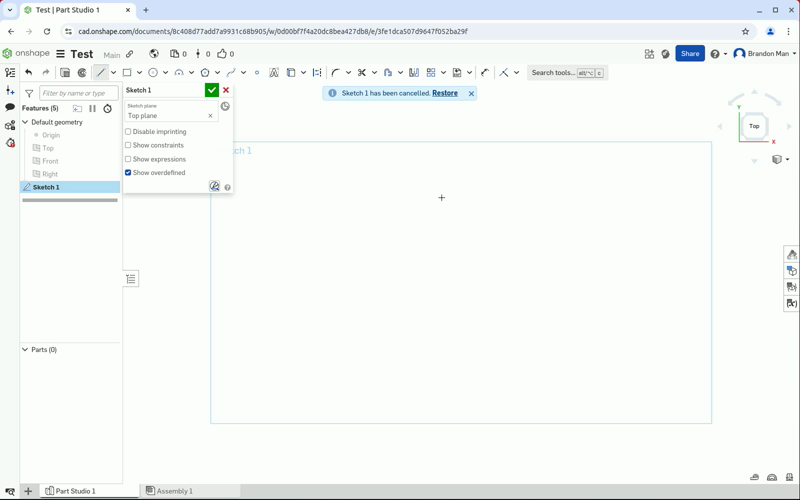
click(441, 197)
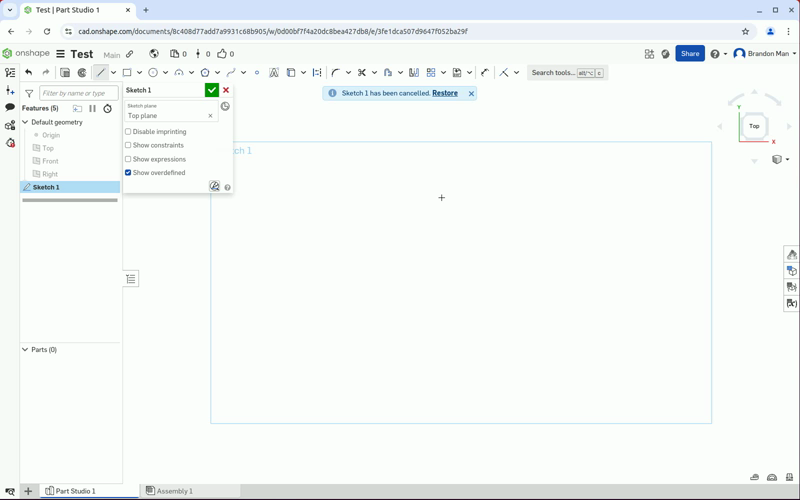
key_up(shift)
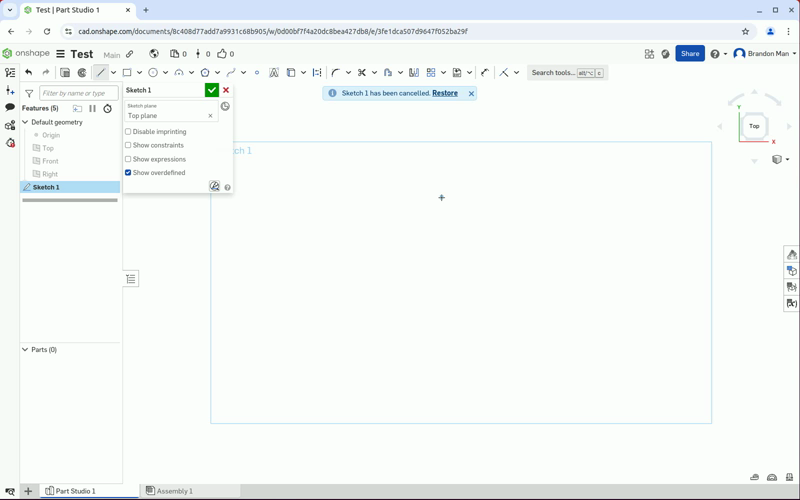
key_down(shift)
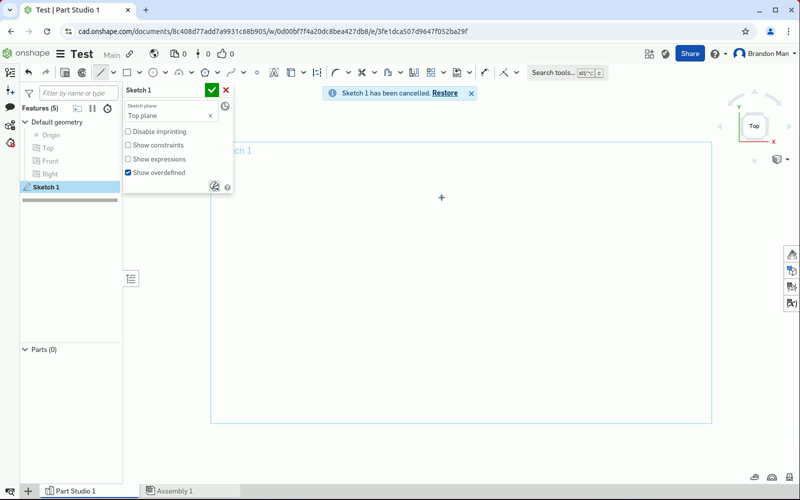
mouse_move(573, 197)
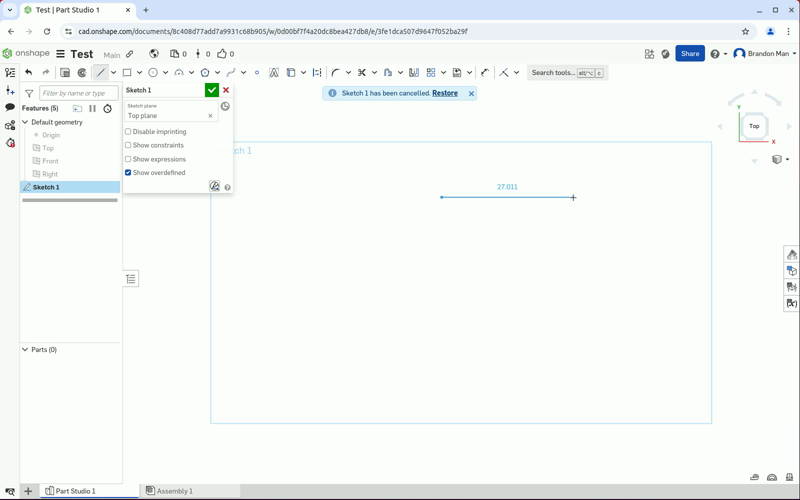
click(573, 197)
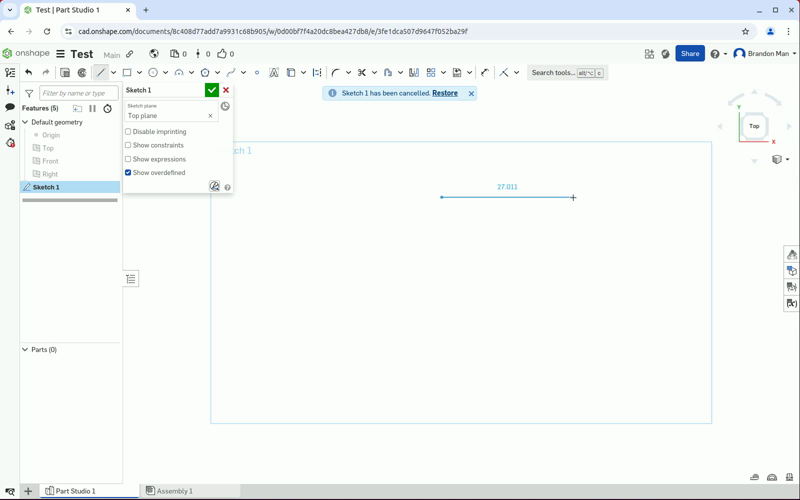
key_up(shift)
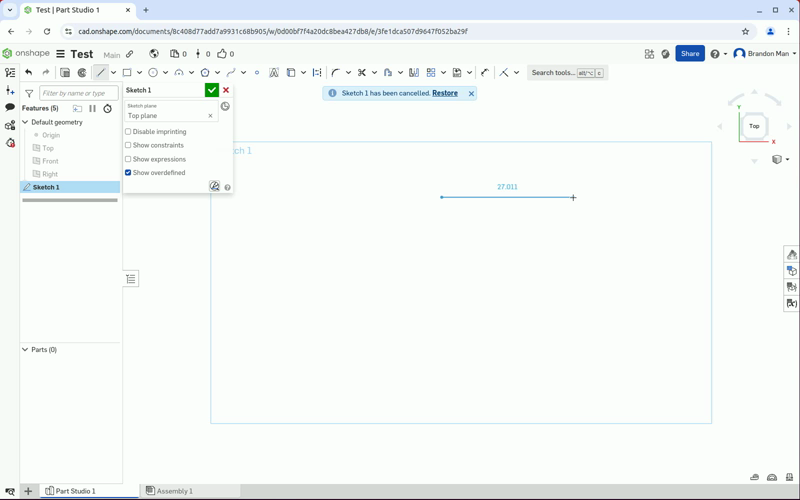
key_down(shift)
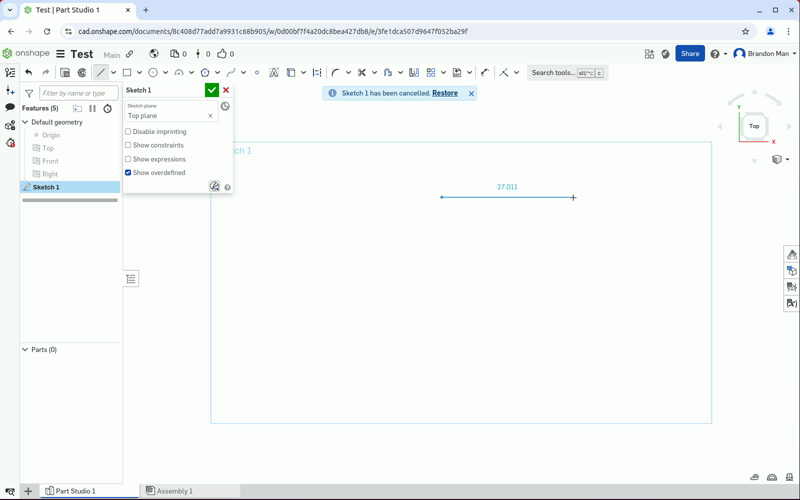
mouse_move(589, 197)
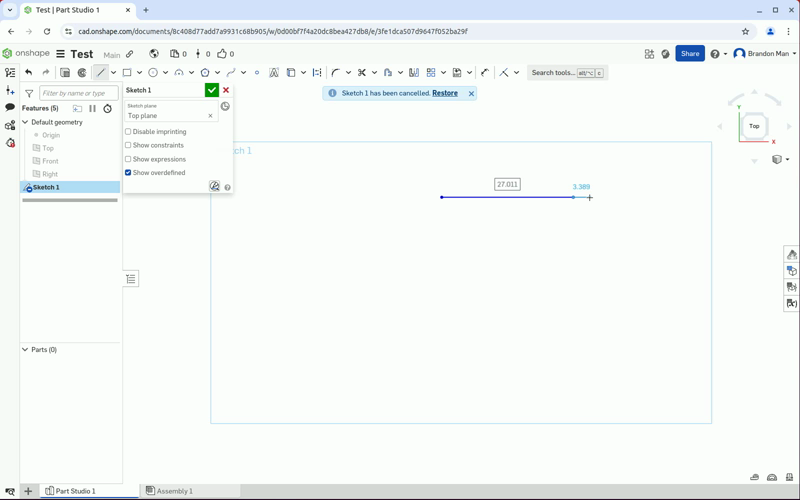
mouse_move(573, 172)
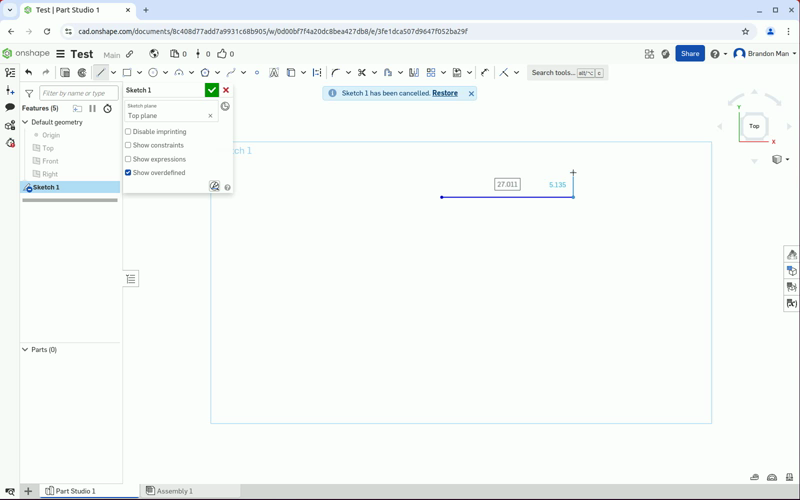
click(573, 172)
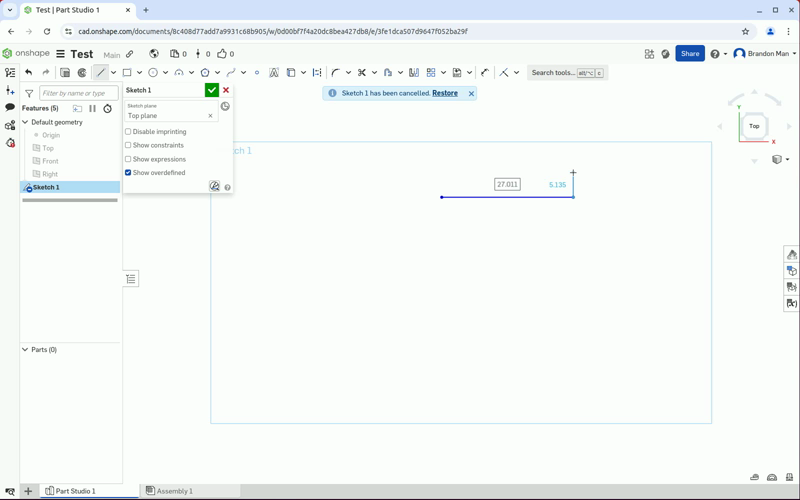
key_up(shift)
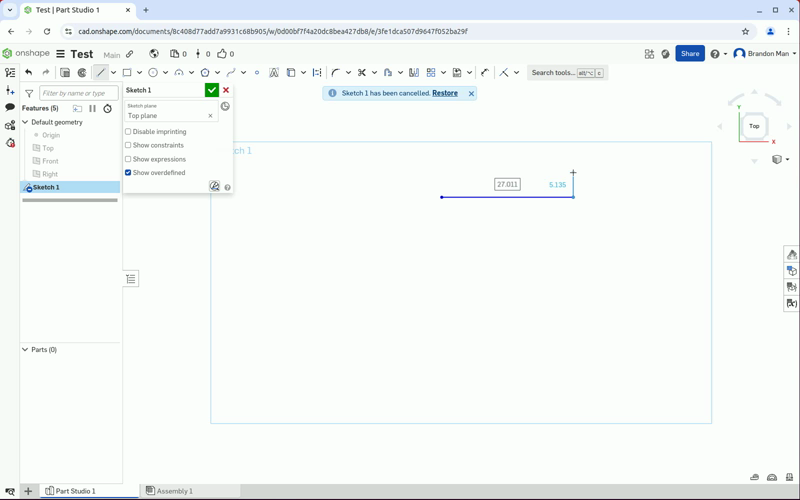
key_down(shift)
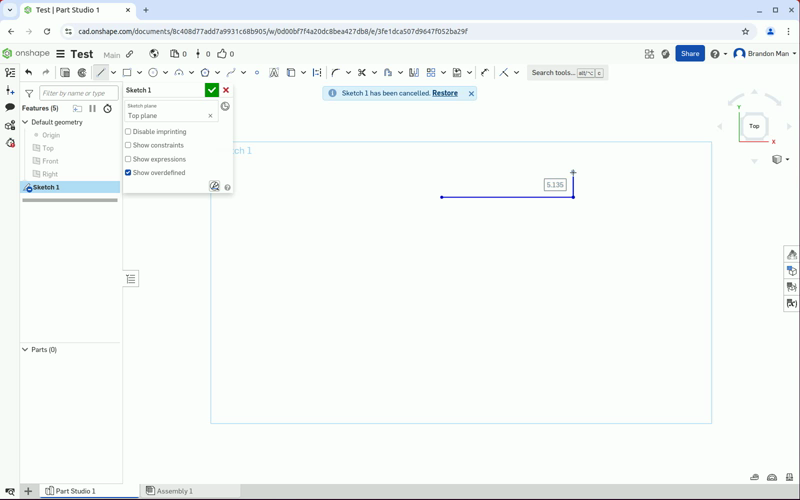
mouse_move(441, 172)
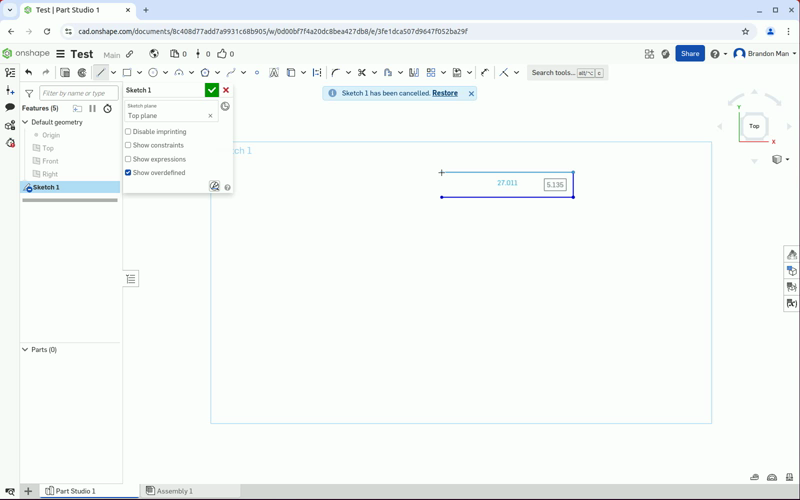
click(441, 172)
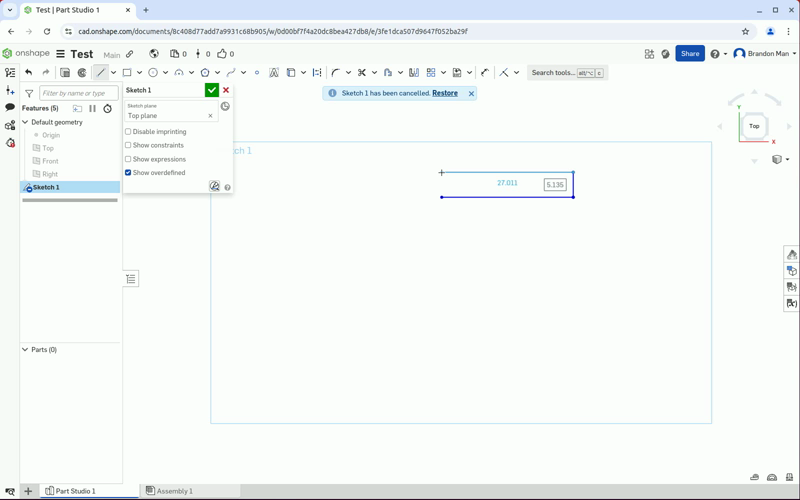
key_up(shift)
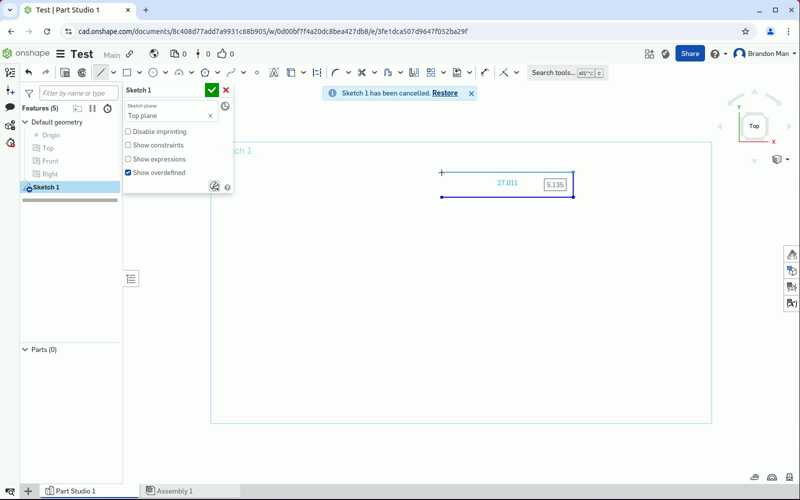
mouse_move(471, 172)
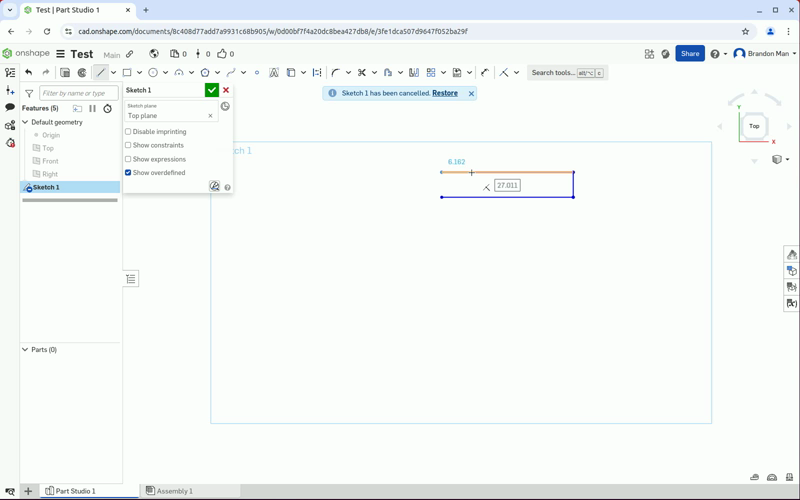
key_down(shift)
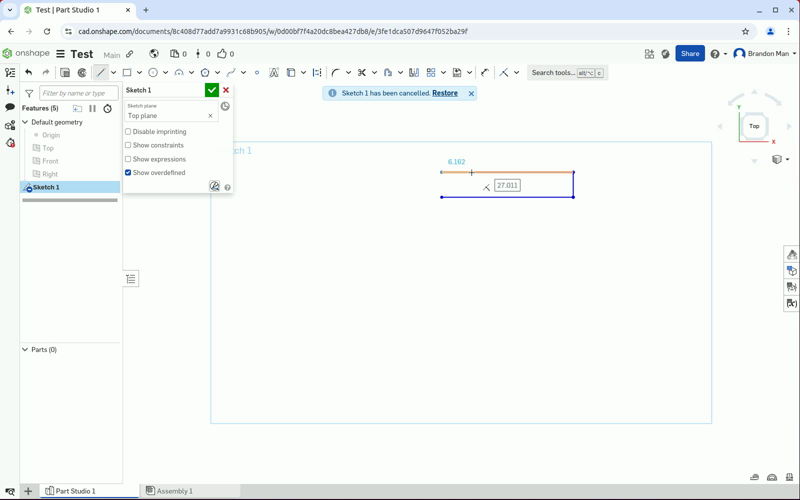
mouse_move(441, 197)
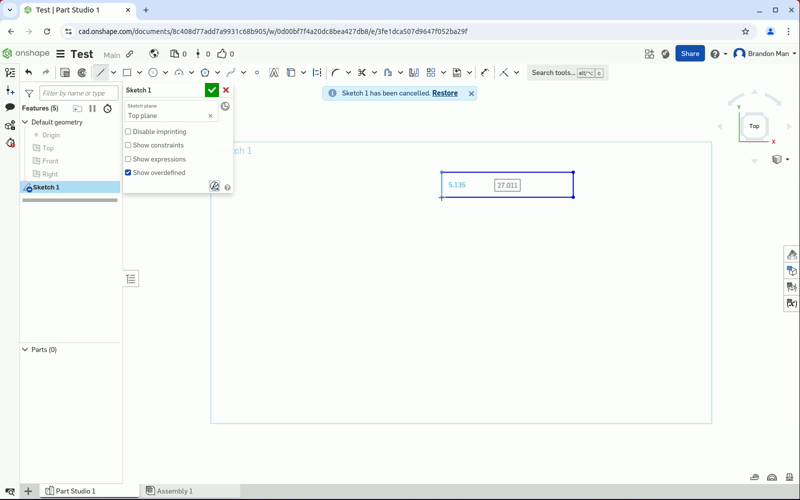
key_up(shift)
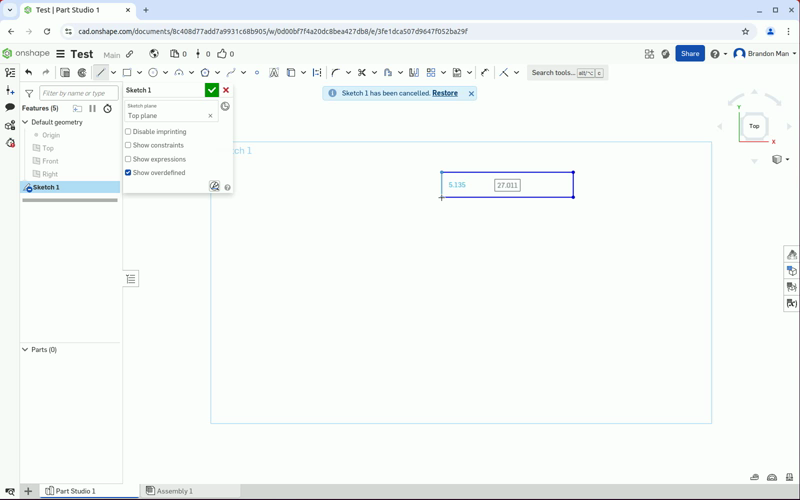
click(441, 197)
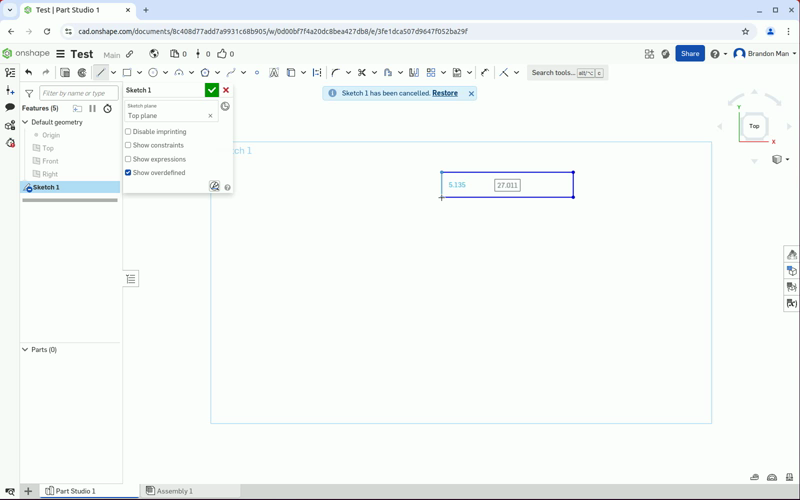
key(esc)
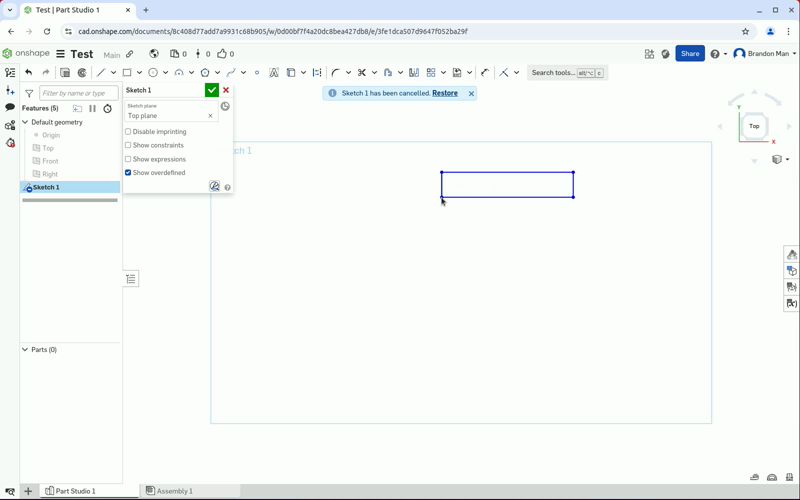
mouse_move(458, 193)
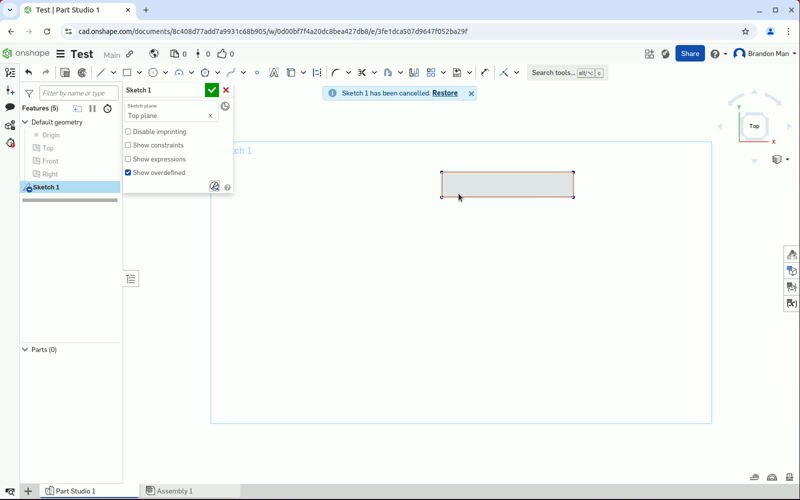
click(458, 193)
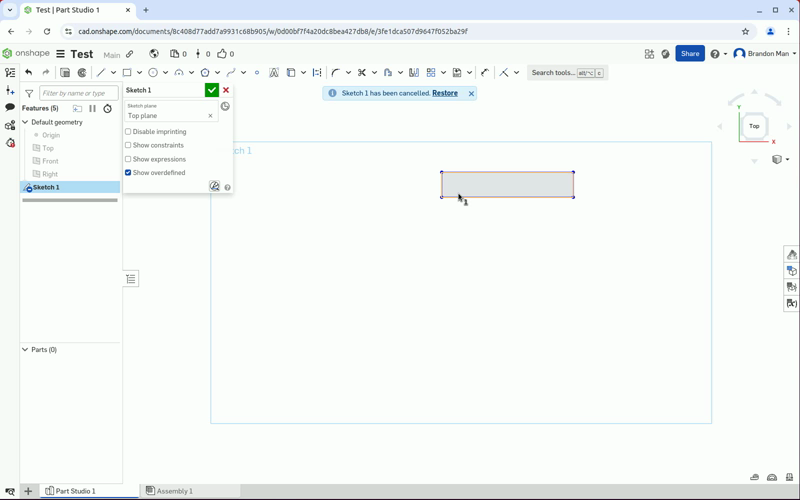
mouse_move(73, 352)
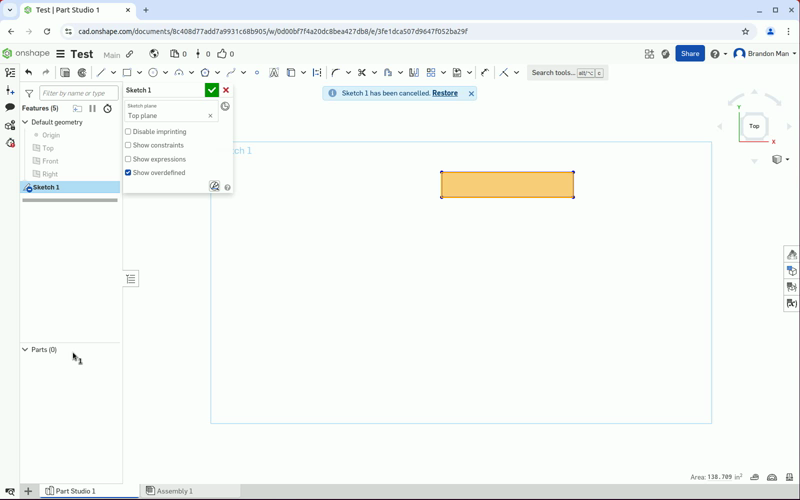
key(shift+y)
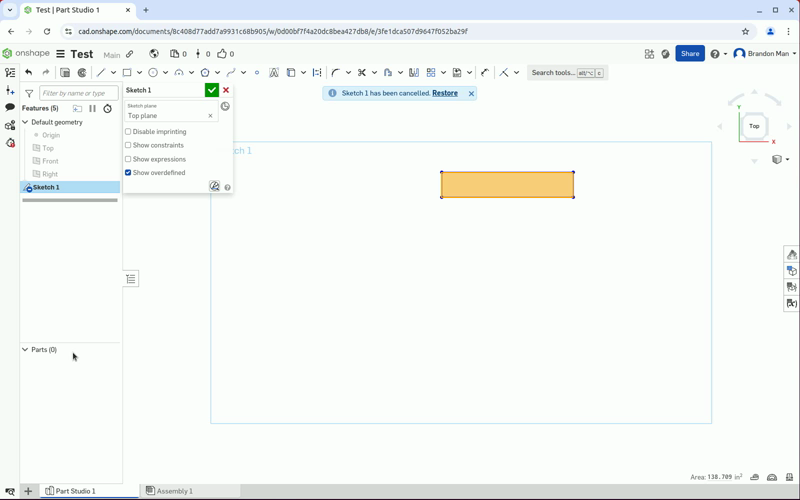
key(shift+e)
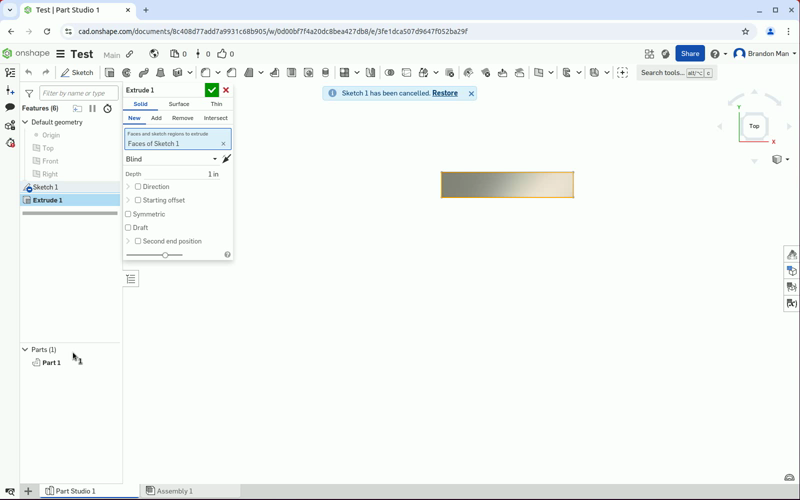
mouse_move(143, 106)
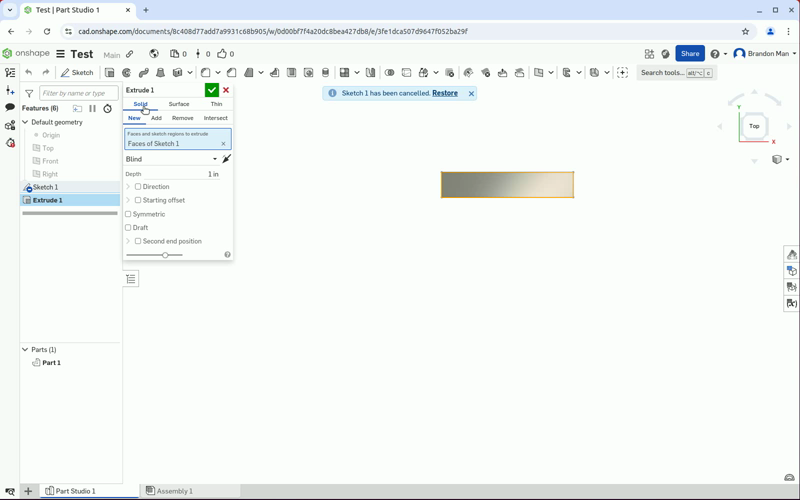
click(143, 106)
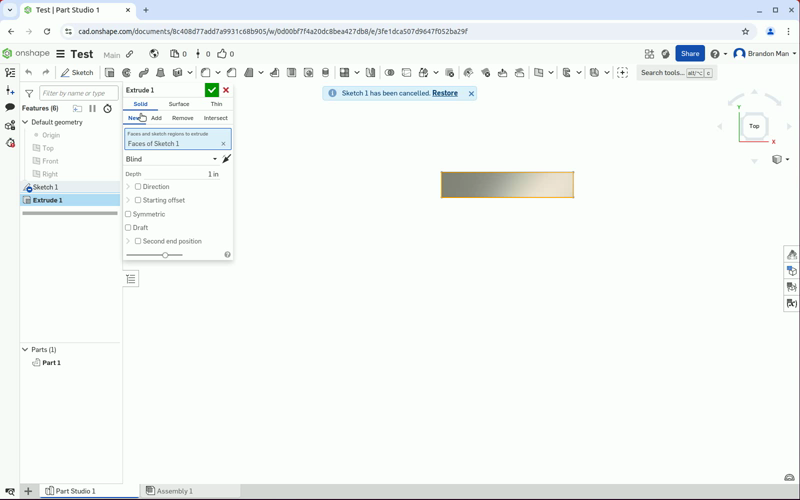
mouse_move(137, 120)
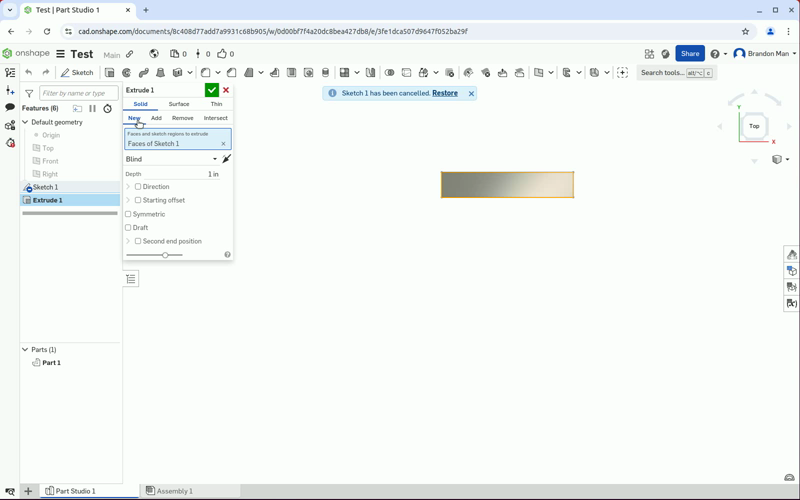
click(137, 120)
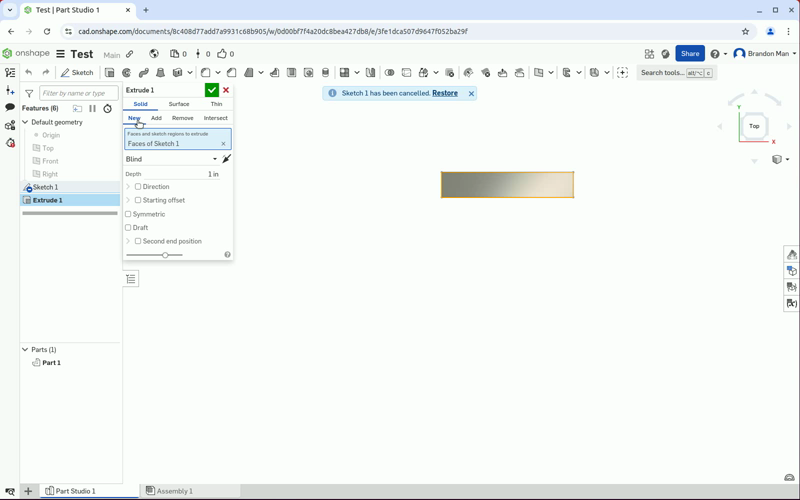
key(tab, 4)
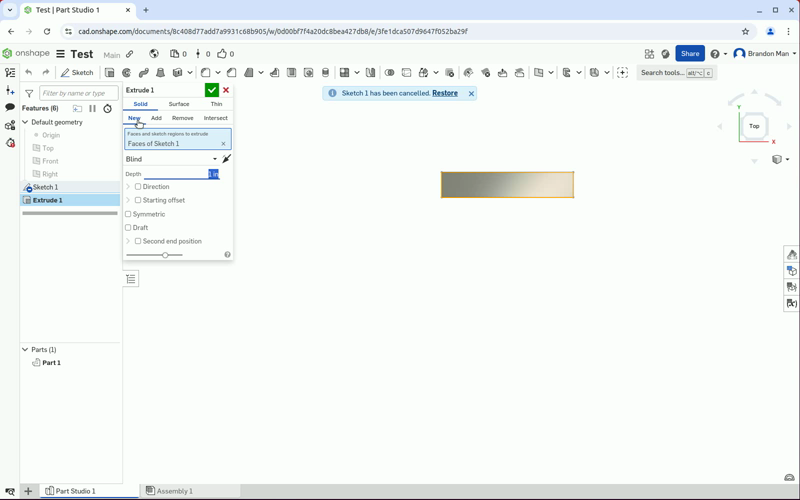
text(9.628)
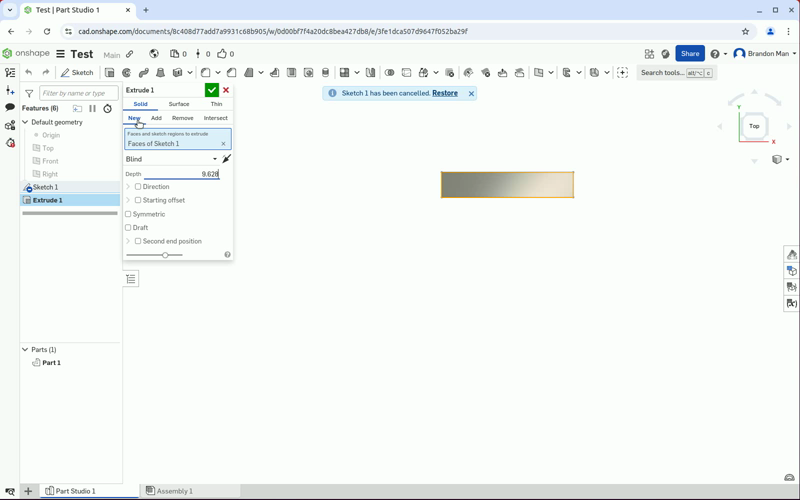
key(enter)
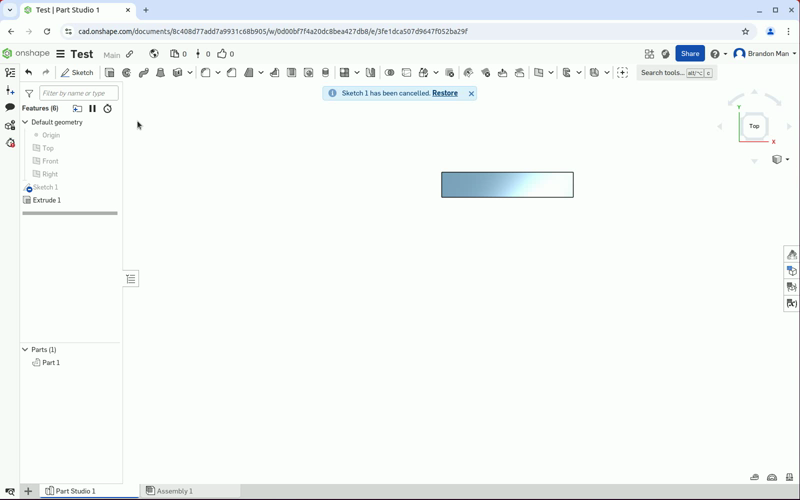
key(shift+h)
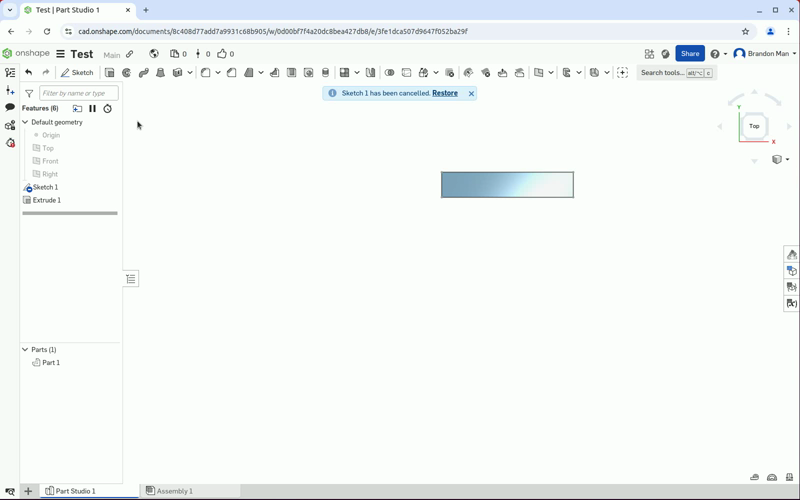
key(shift+h)
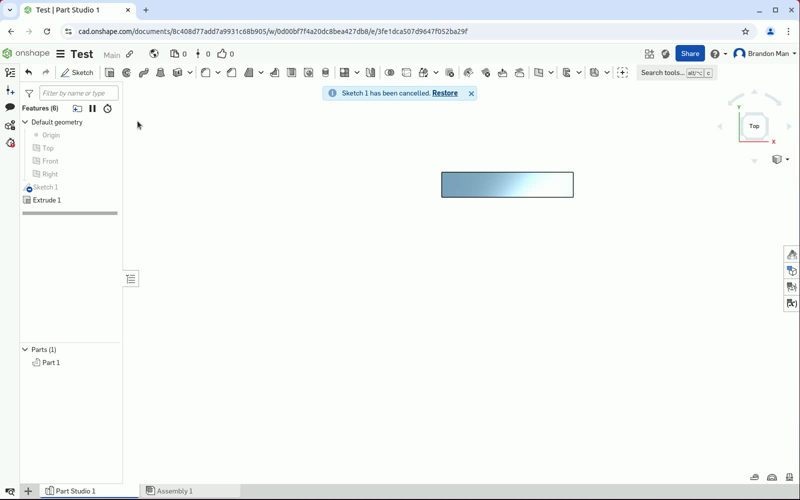
mouse_move(73, 189)
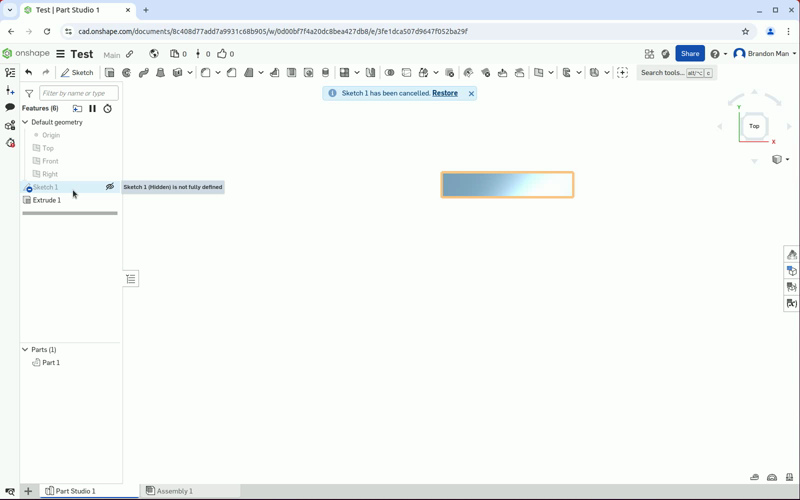
click(73, 189)
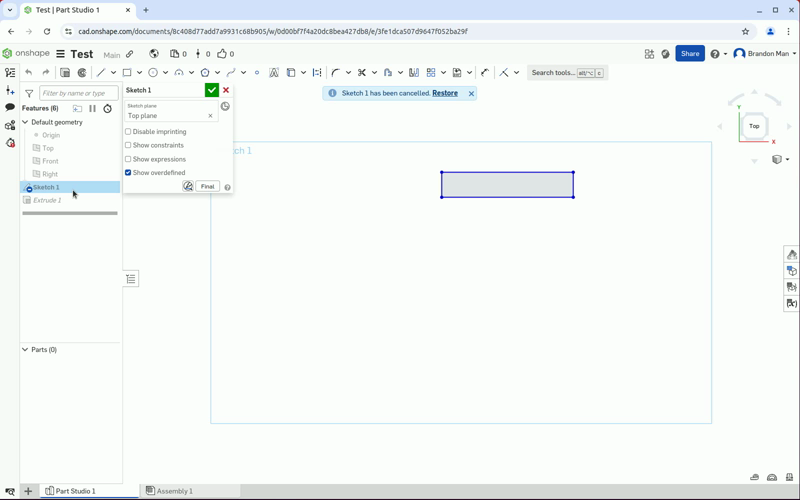
mouse_move(229, 92)
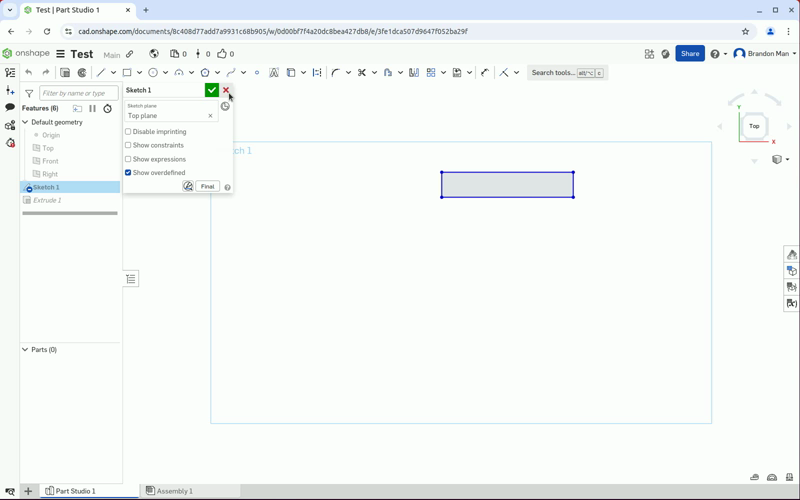
click(229, 92)
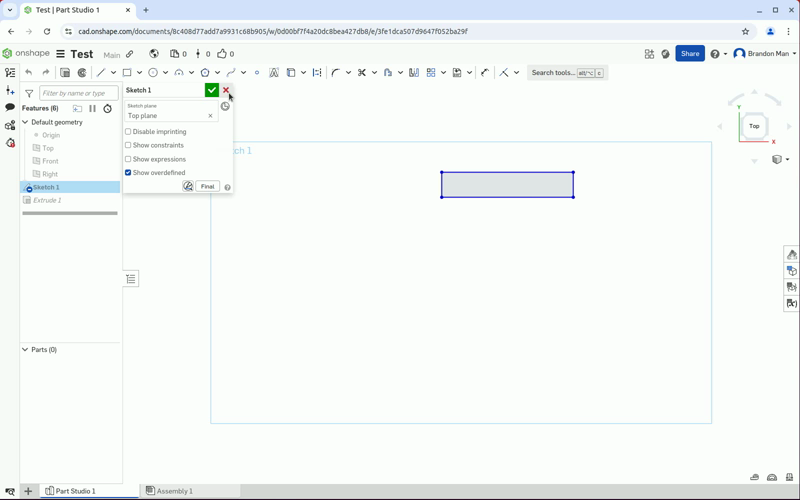
key(shift+s)
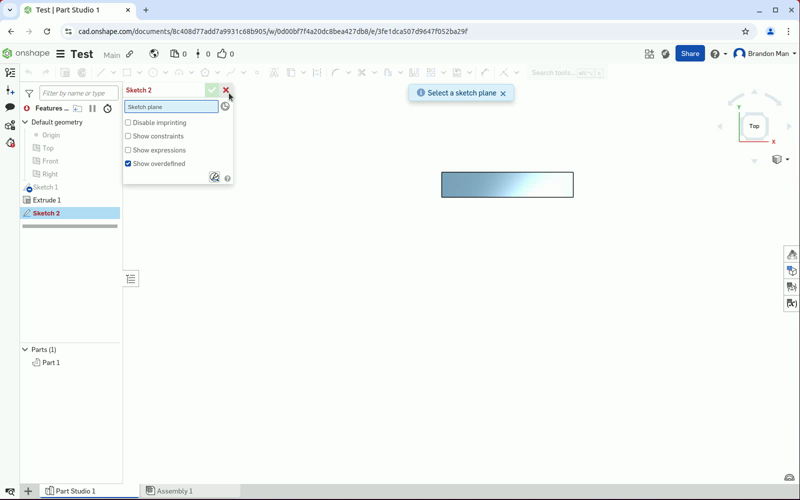
mouse_move(73, 150)
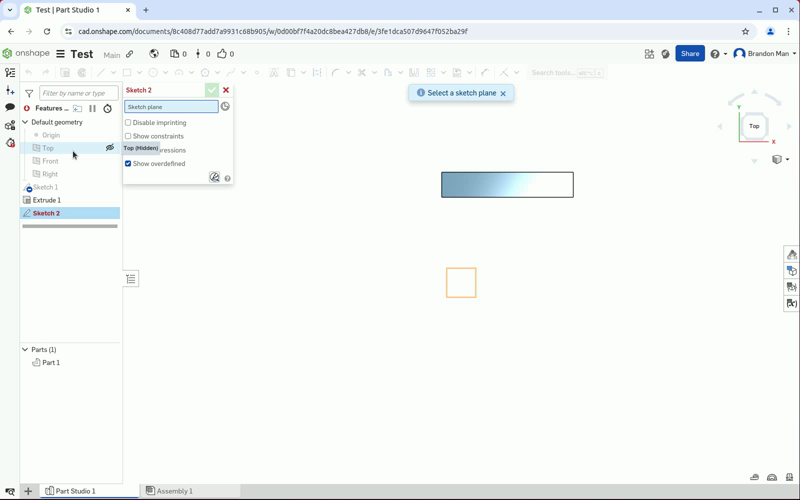
click(73, 150)
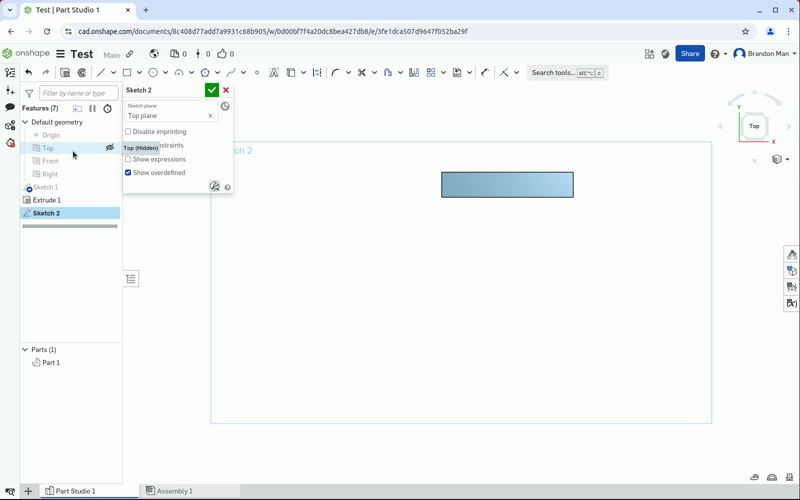
mouse_move(73, 352)
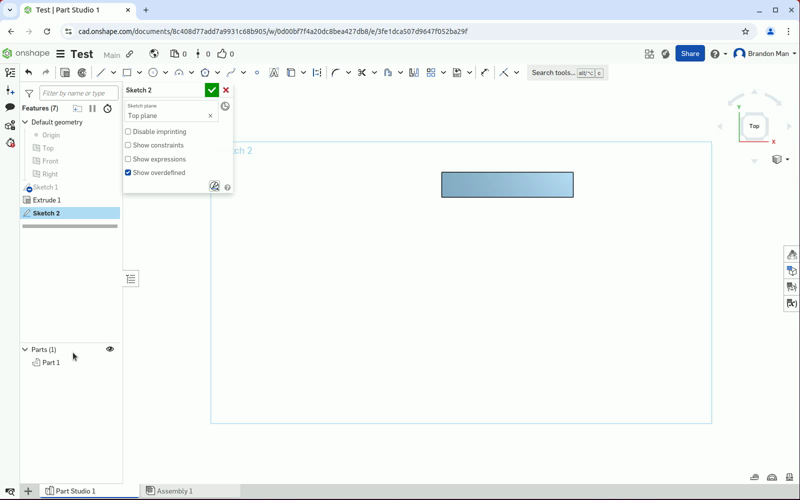
key(y)
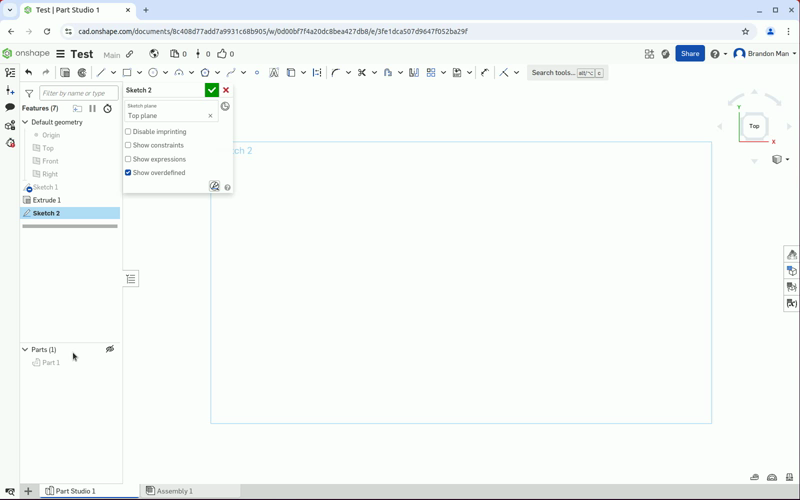
key(l)
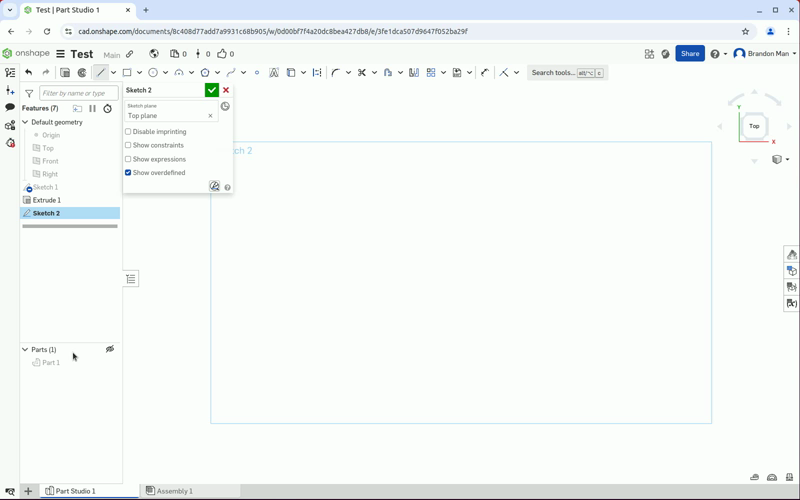
key_down(shift)
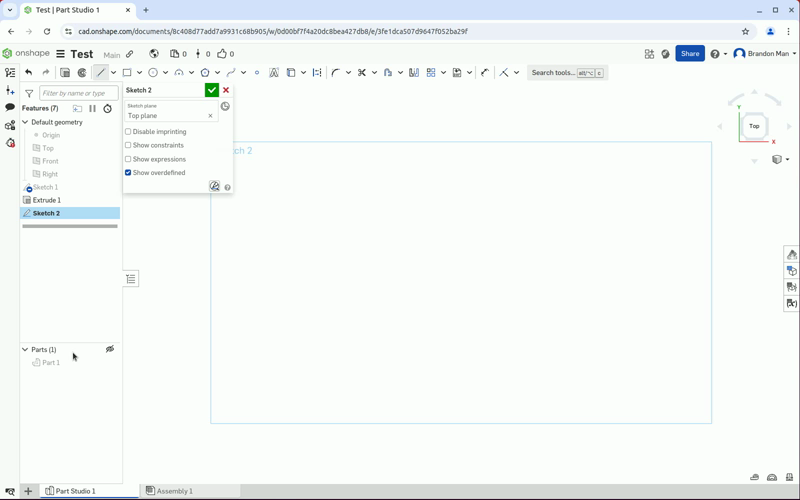
mouse_move(348, 368)
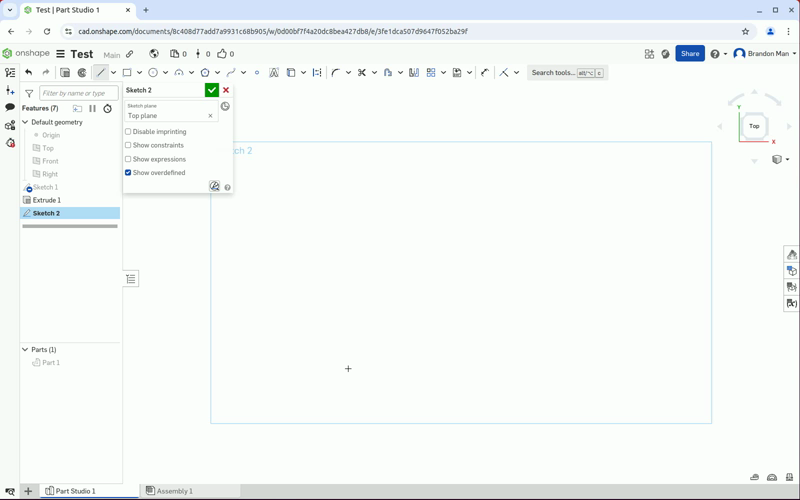
click(348, 368)
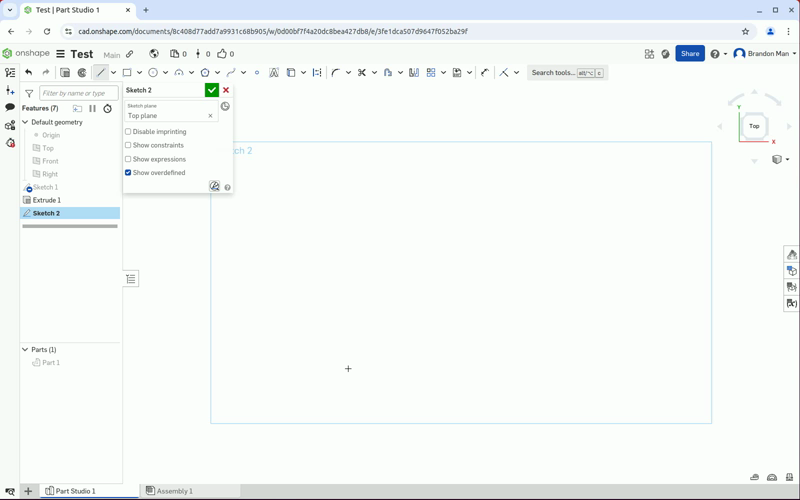
key_up(shift)
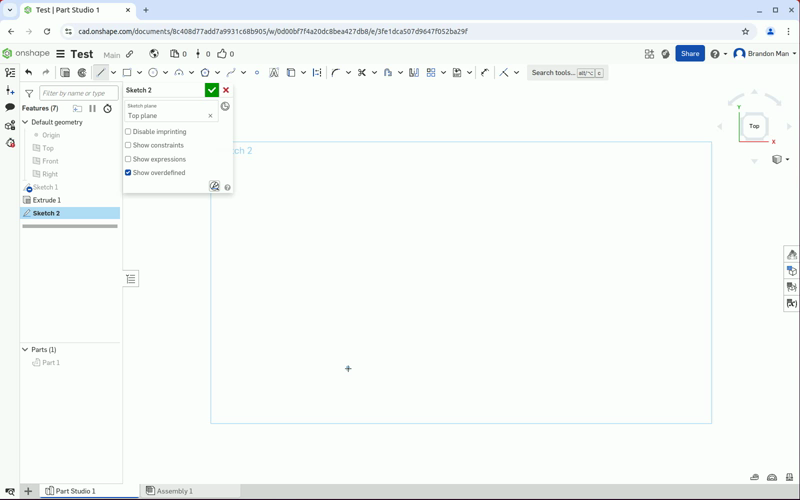
key_down(shift)
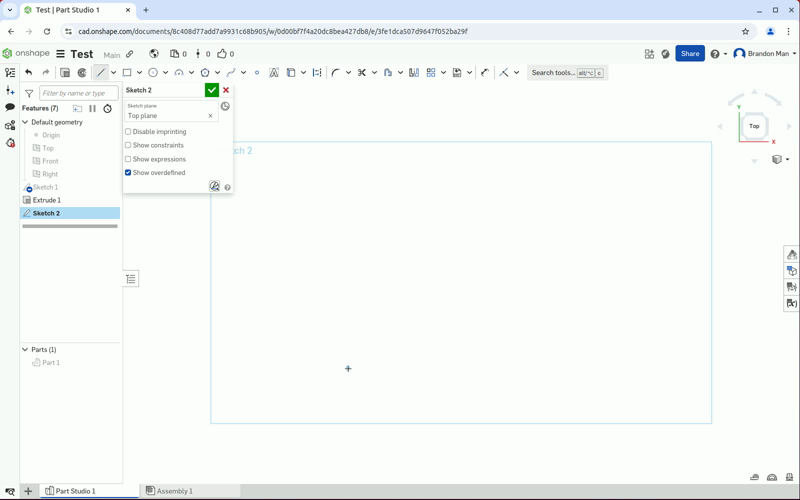
mouse_move(572, 368)
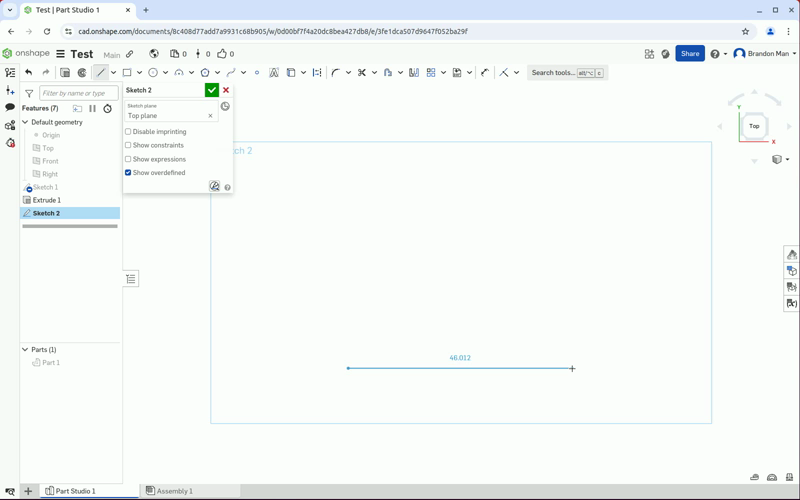
click(572, 368)
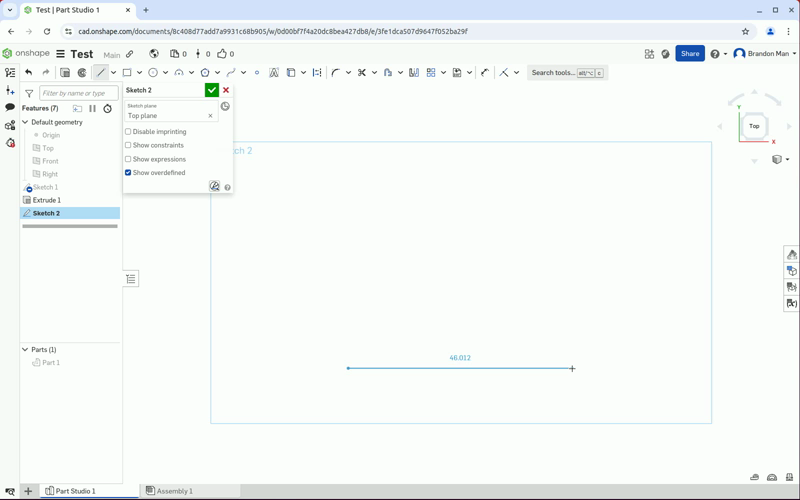
key_up(shift)
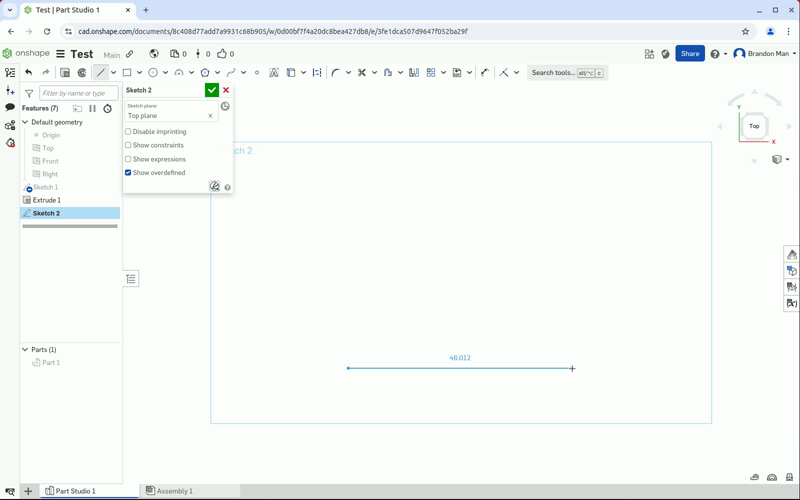
key_down(shift)
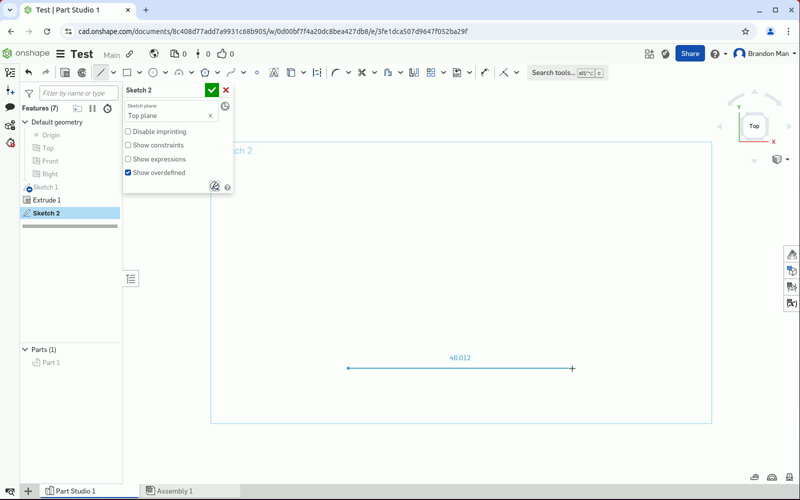
mouse_move(572, 198)
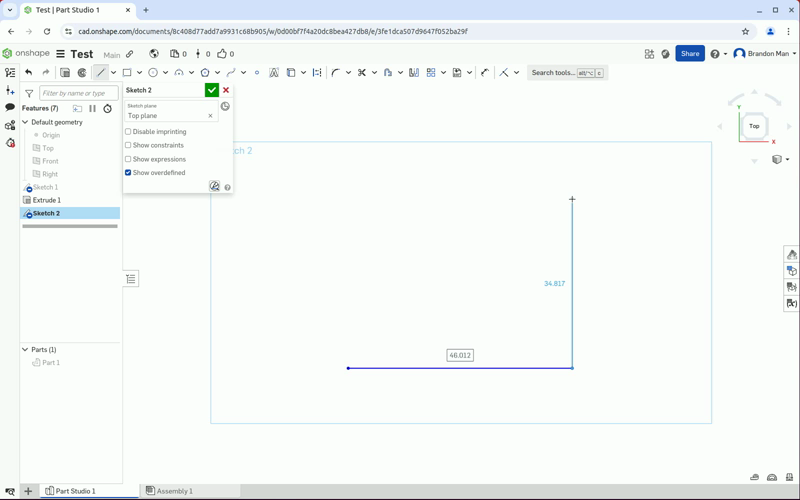
click(572, 198)
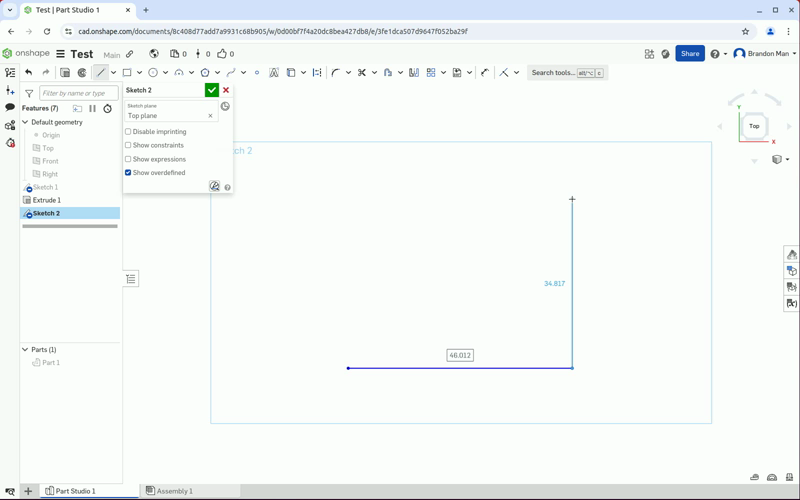
key_up(shift)
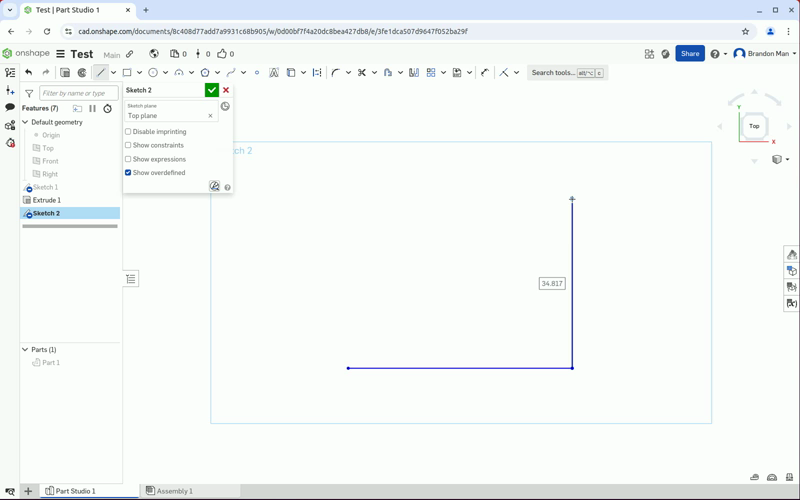
key_down(shift)
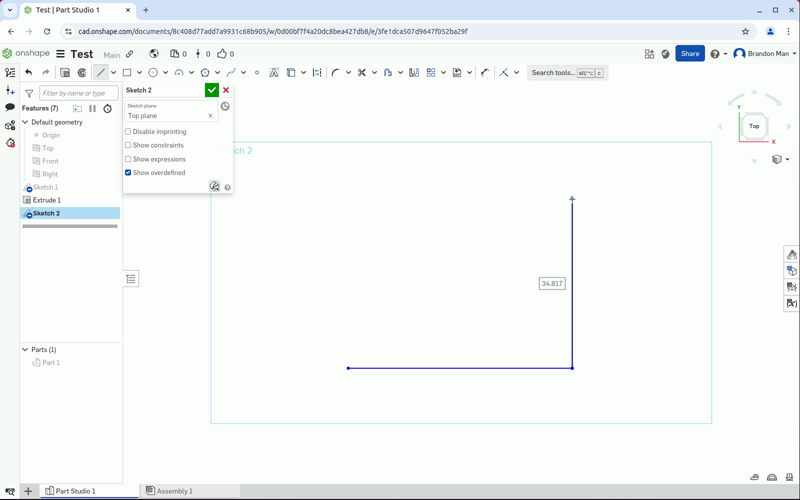
mouse_move(348, 198)
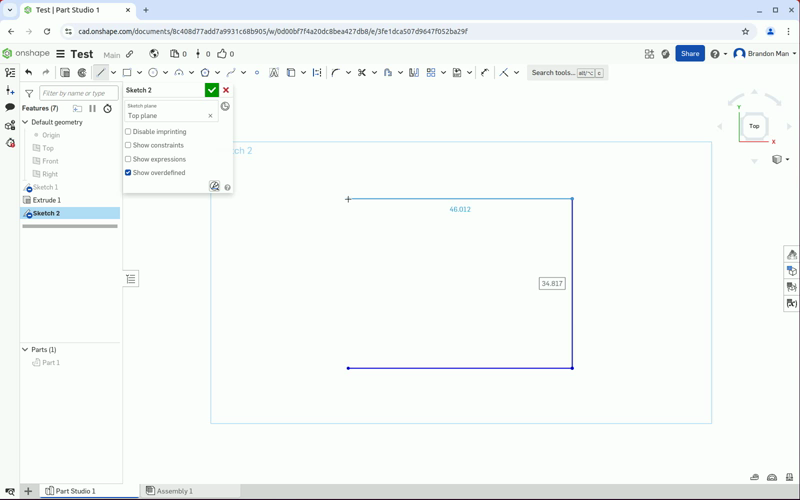
click(348, 198)
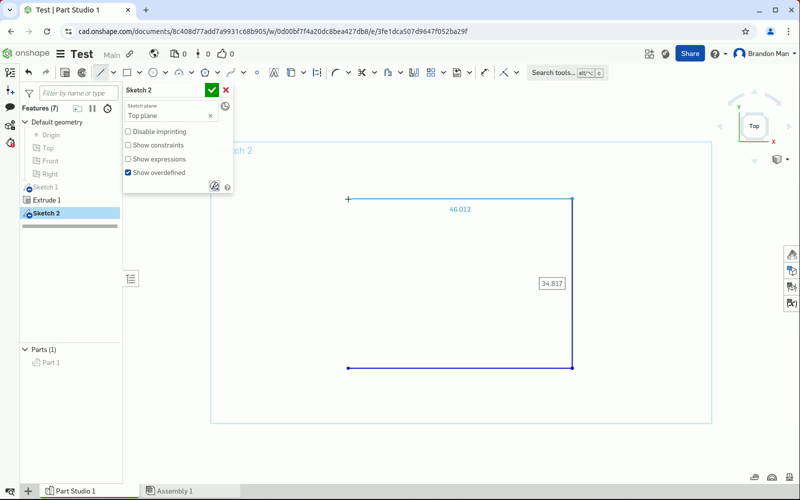
key_up(shift)
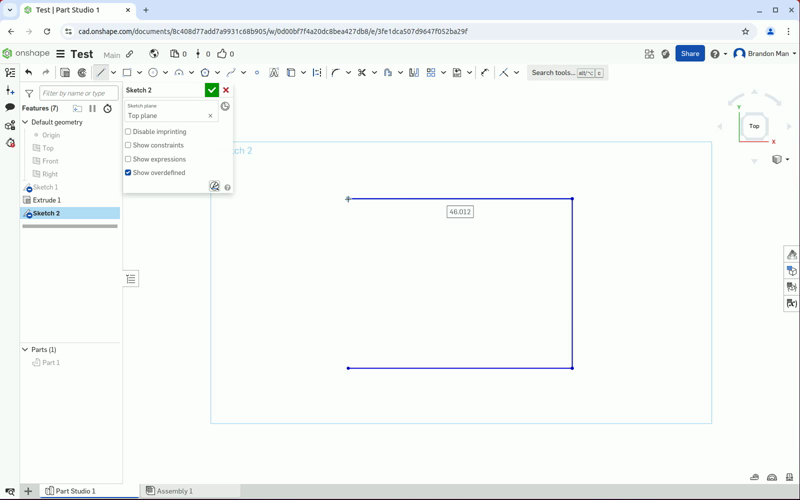
key_down(shift)
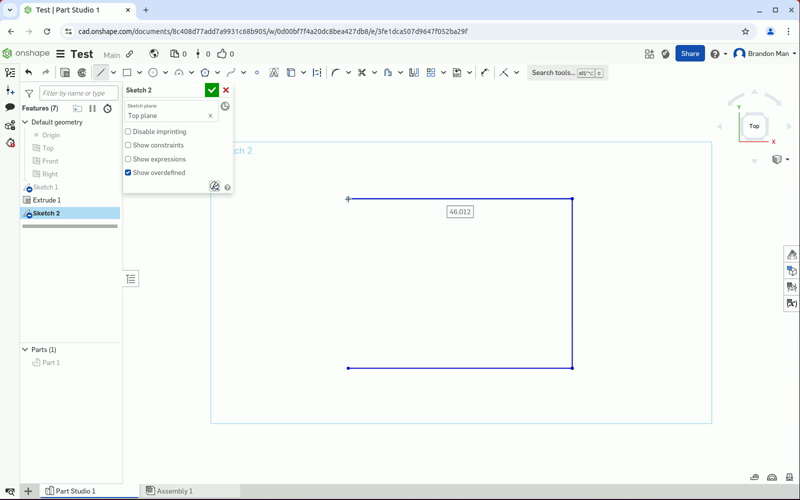
mouse_move(348, 368)
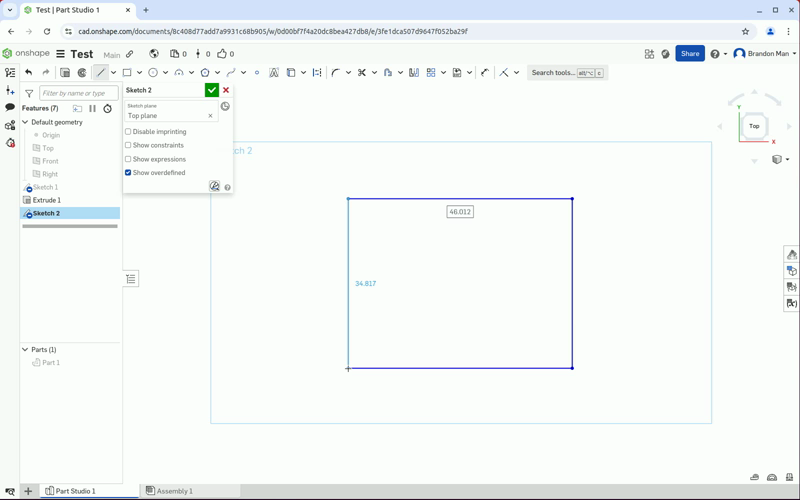
key_up(shift)
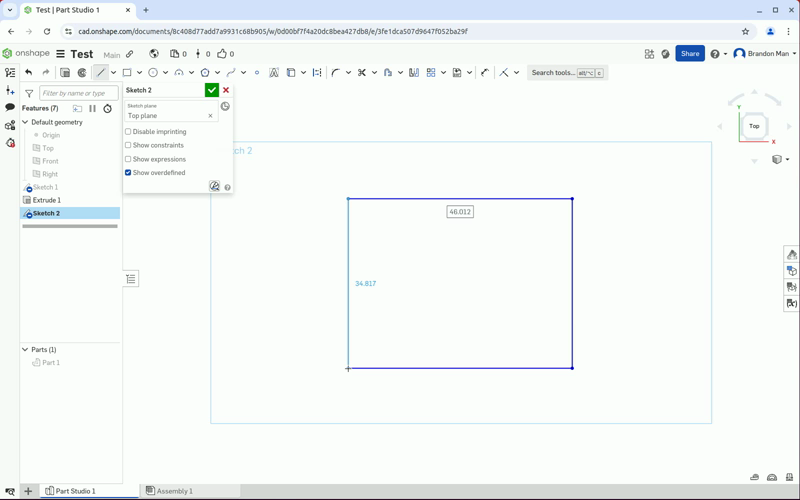
click(348, 368)
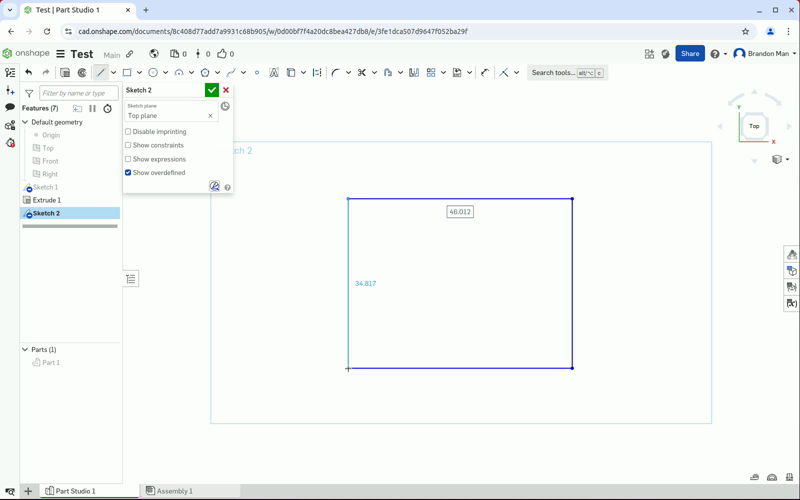
key(esc)
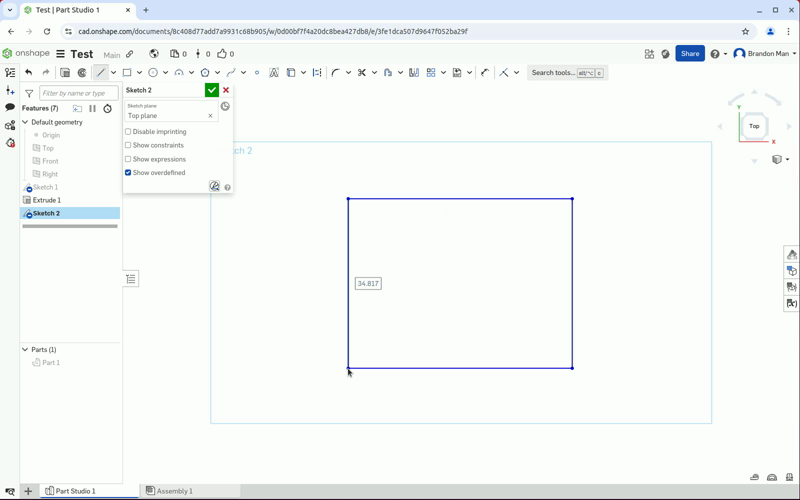
mouse_move(535, 317)
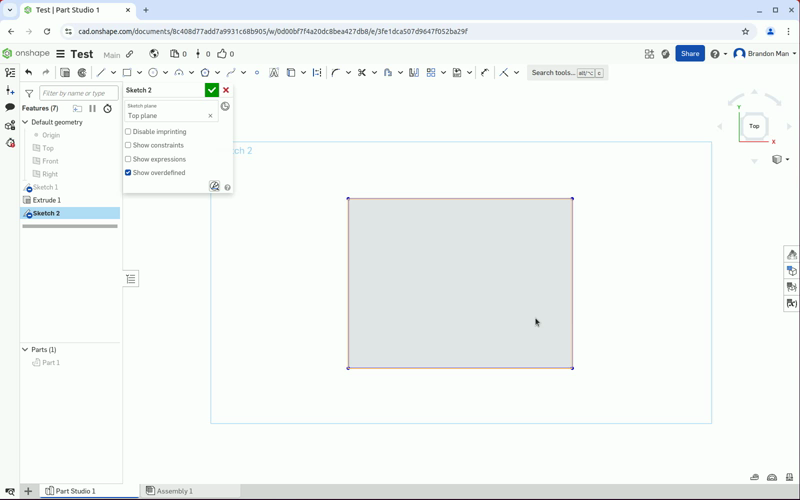
click(535, 317)
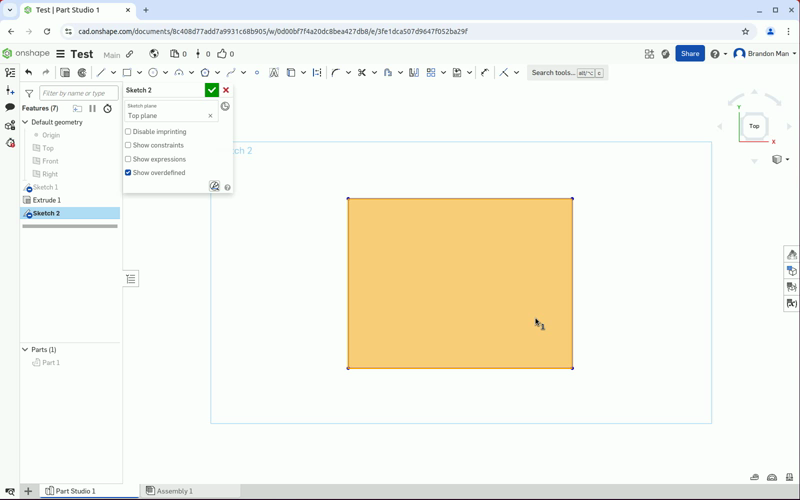
mouse_move(73, 352)
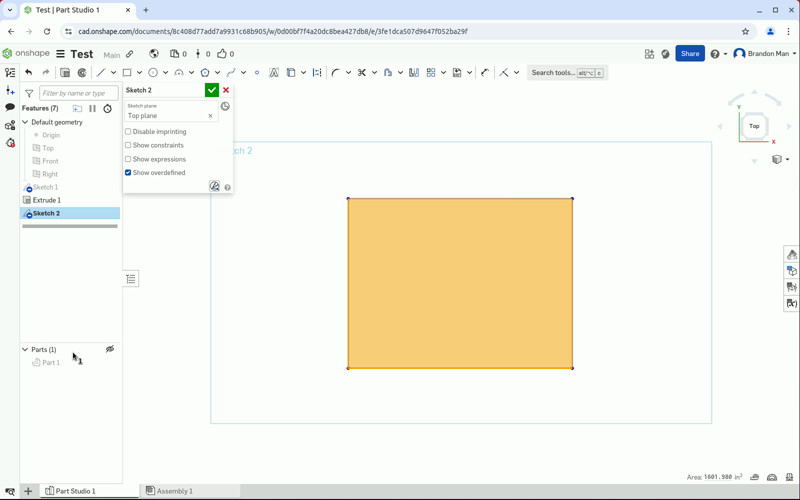
key(shift+y)
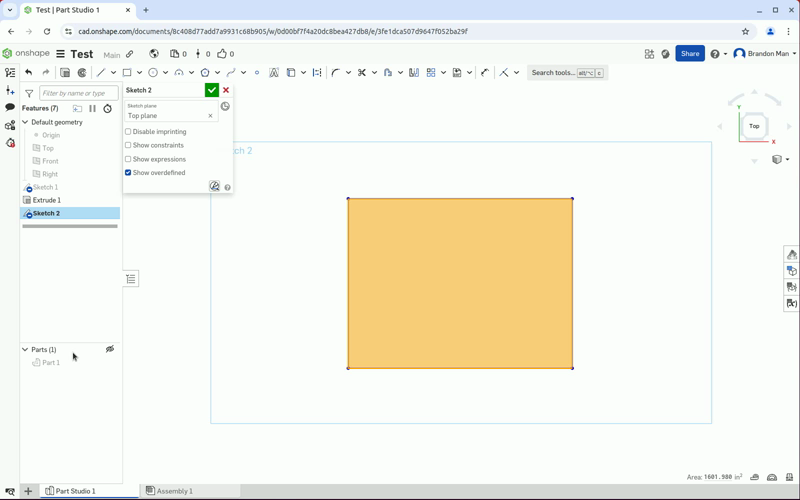
key(shift+e)
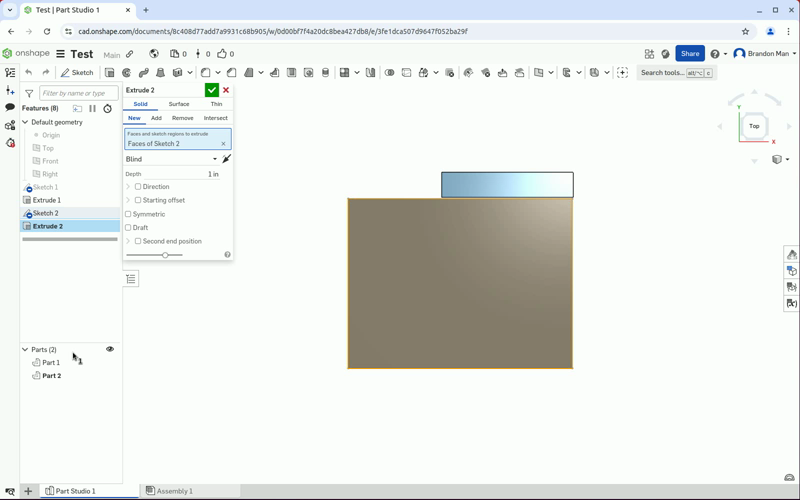
mouse_move(143, 106)
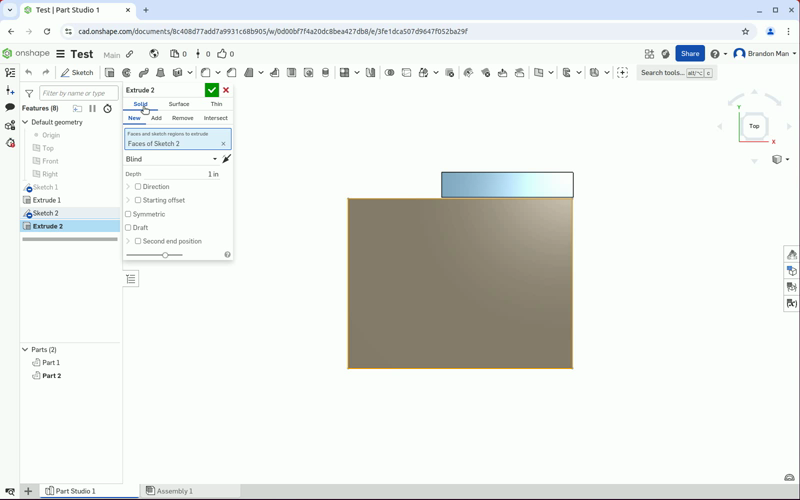
click(143, 106)
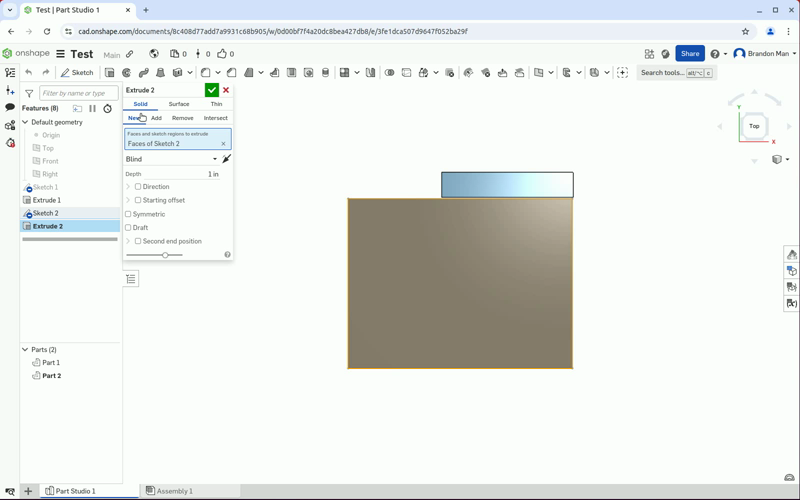
mouse_move(137, 120)
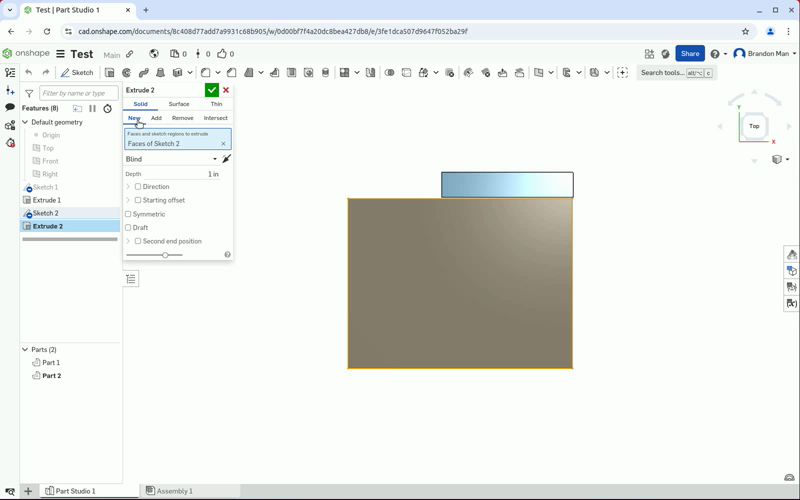
click(137, 120)
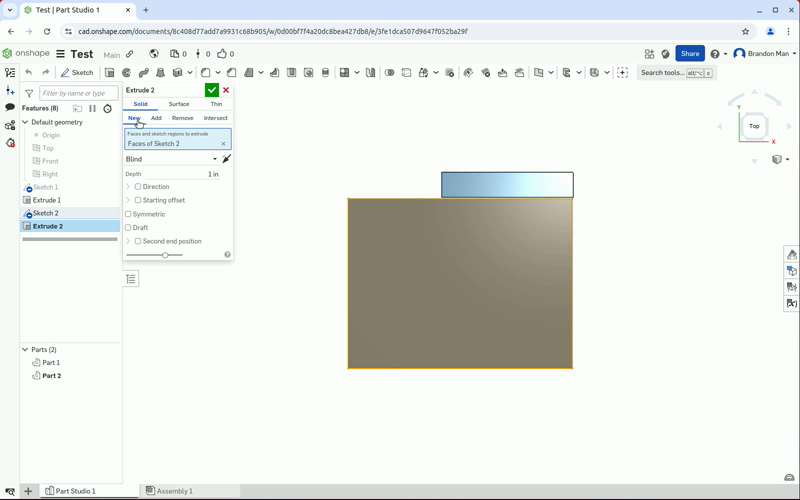
key(tab, 4)
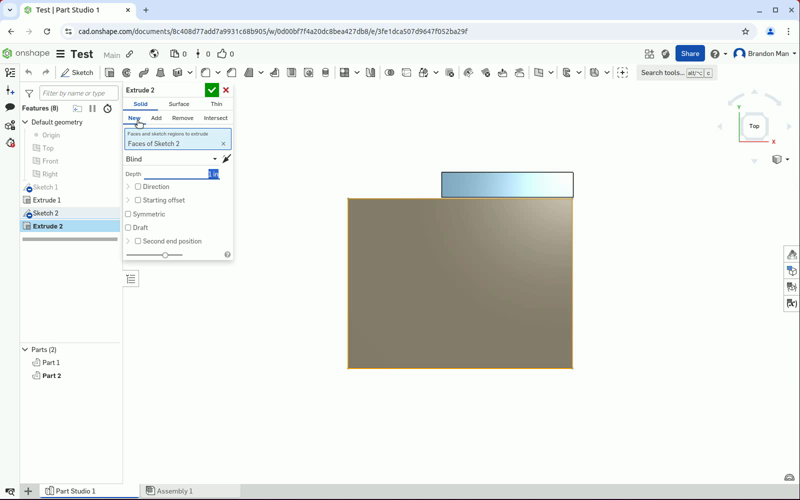
text(9.628)
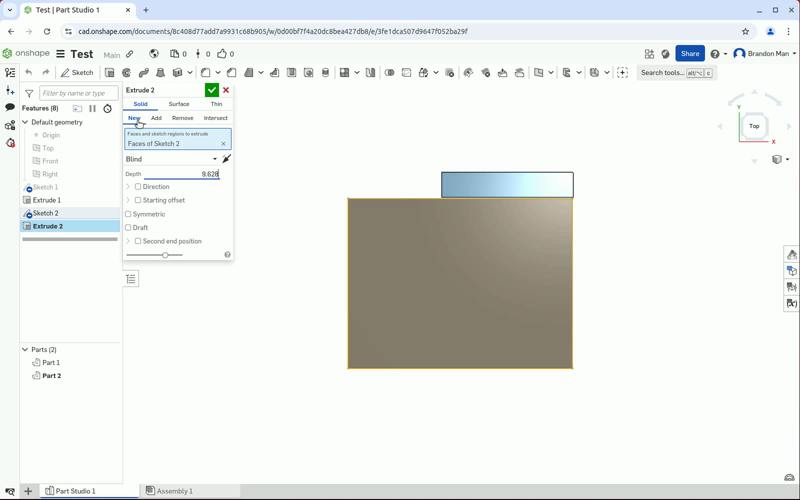
key(enter)
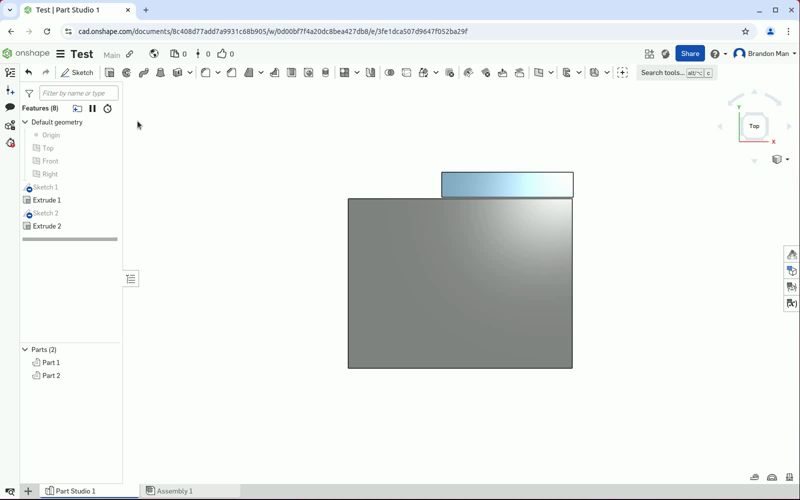
key(shift+h)
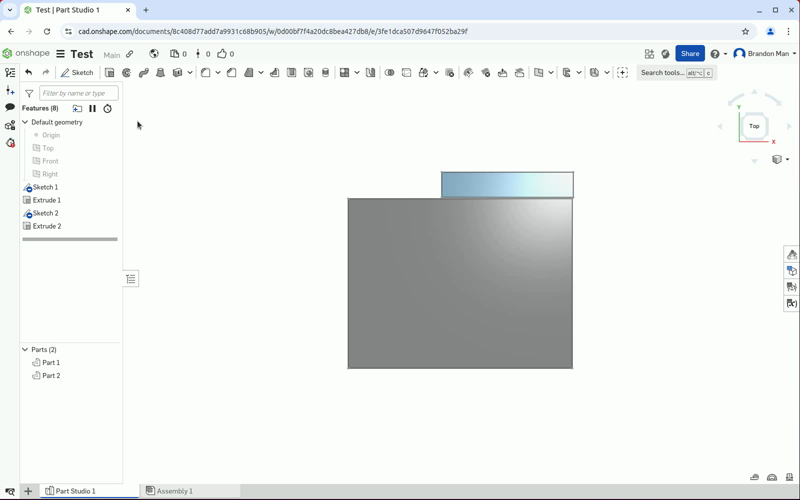
key(shift+h)
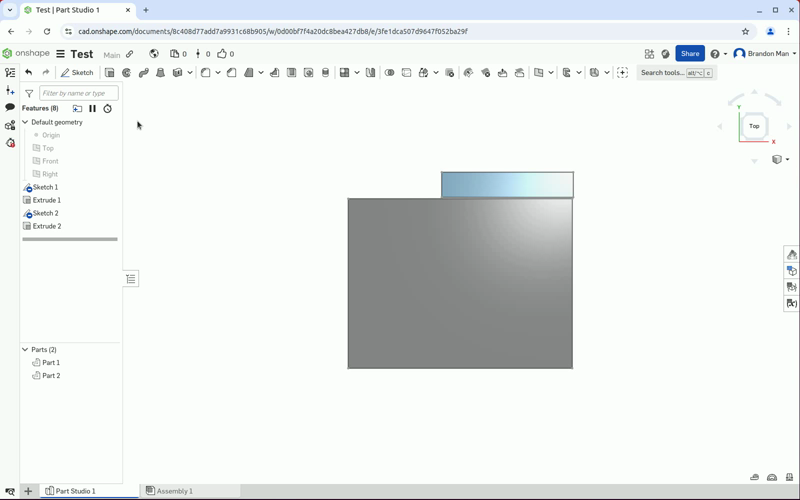
key(shift+7)
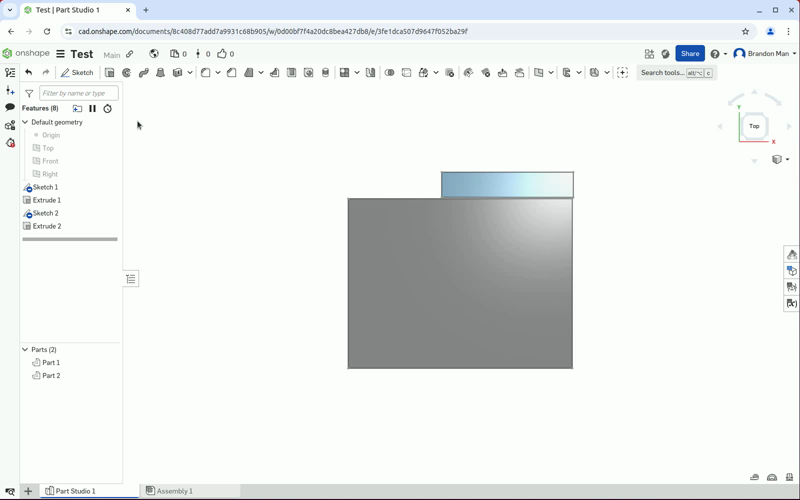
key(up, 3)
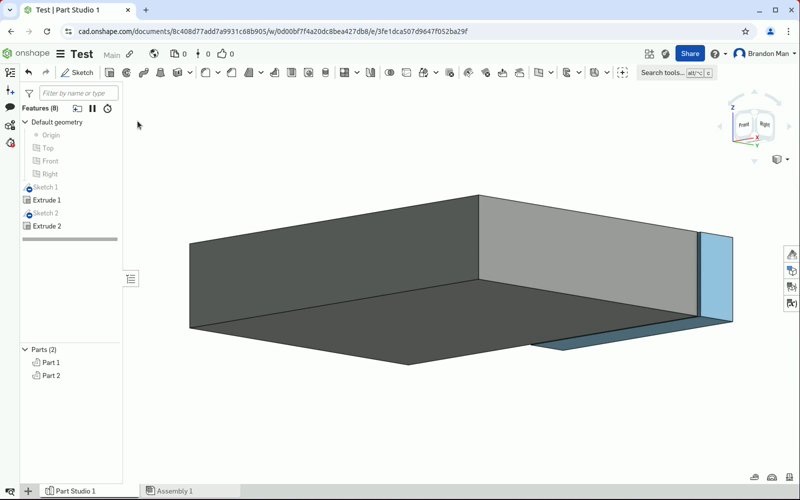
key(left, 3)
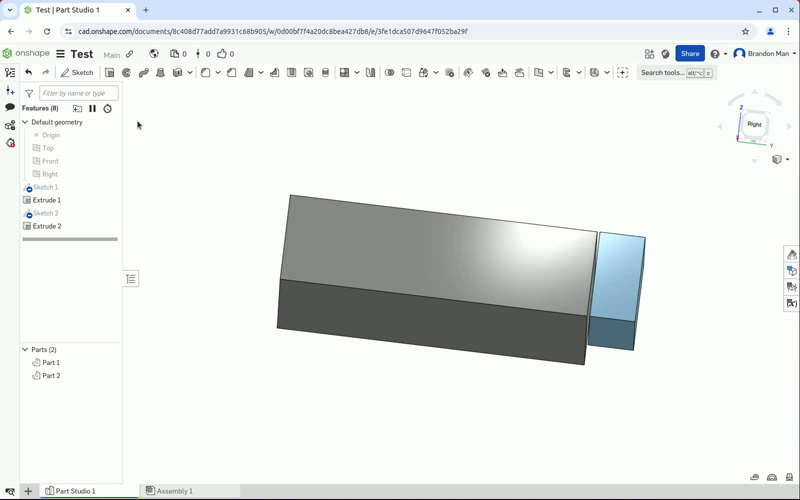
key(right, 3)
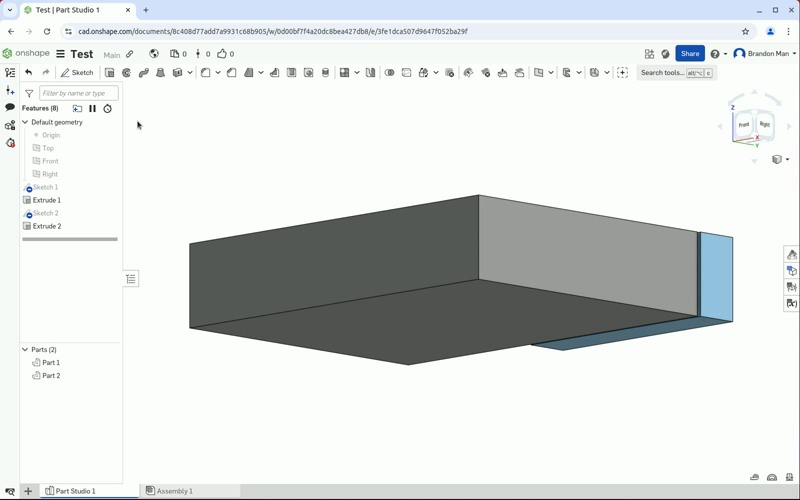
key(down, 3)
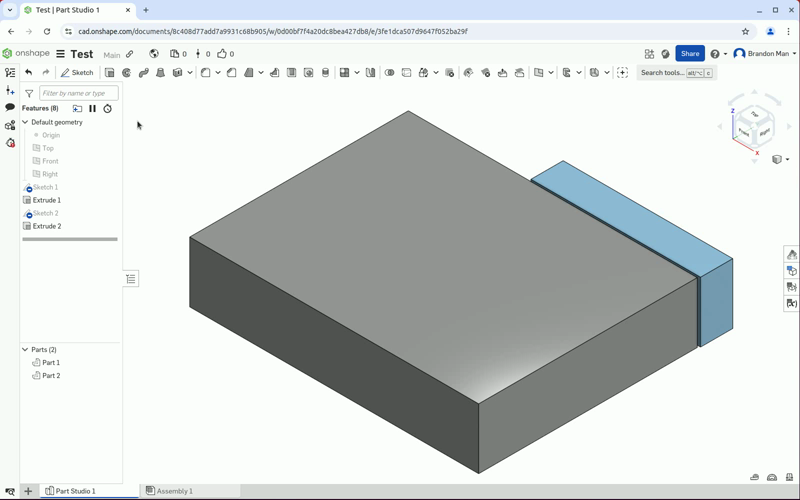
mouse_move(73, 189)
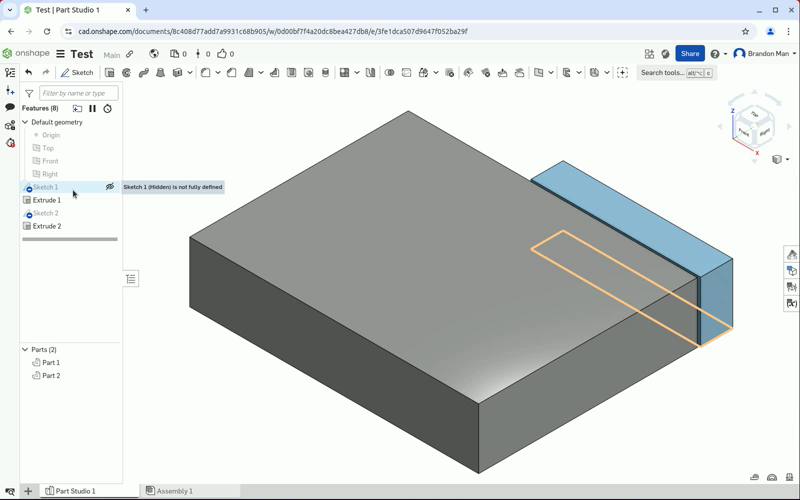
click(73, 189)